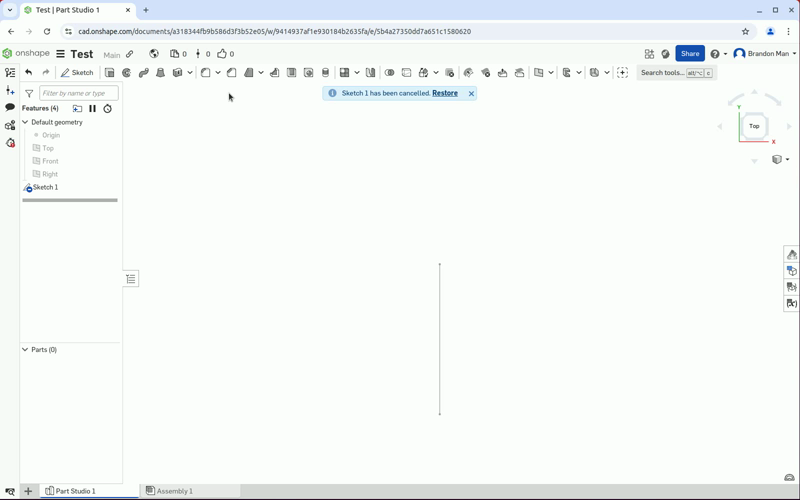
key(shift+h)
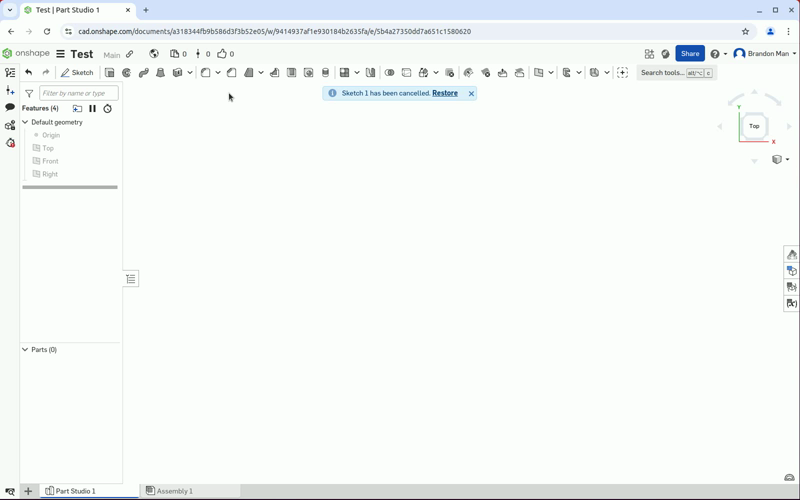
mouse_move(73, 352)
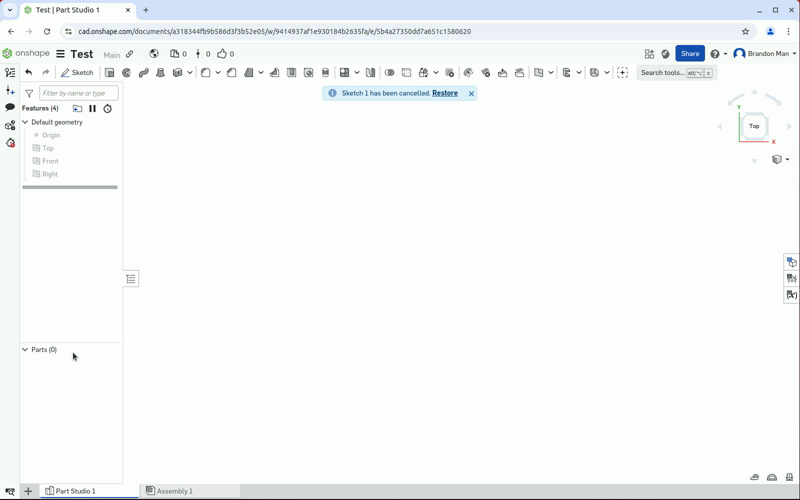
key(y)
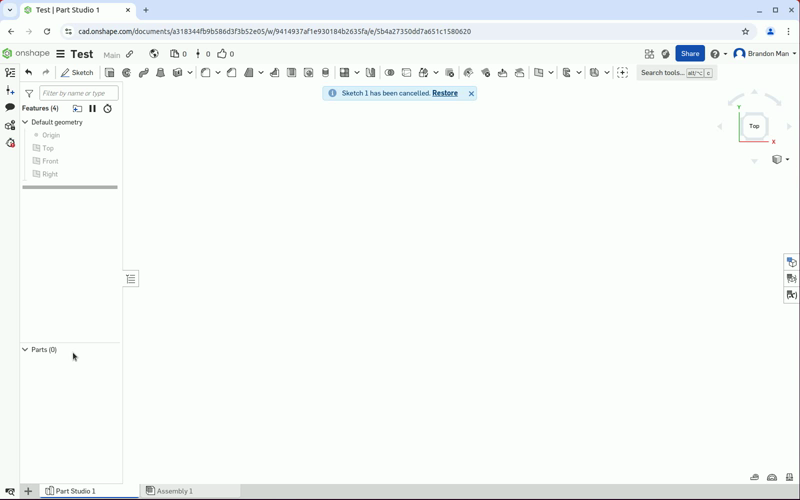
key(shift+p)
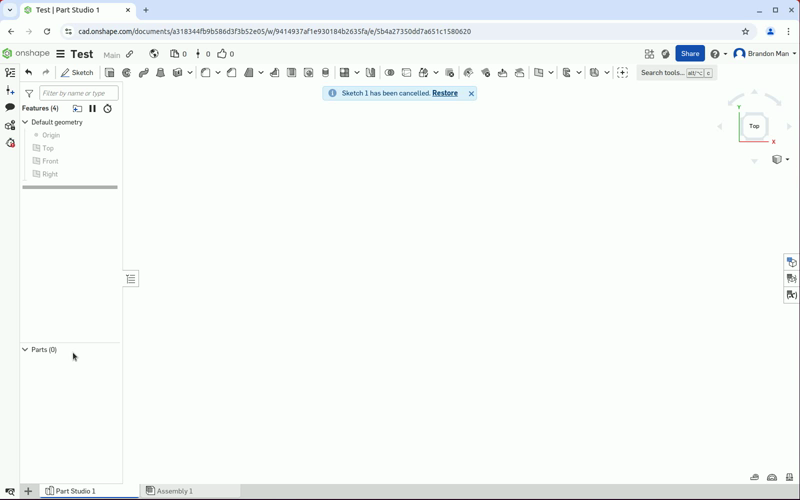
key(space)
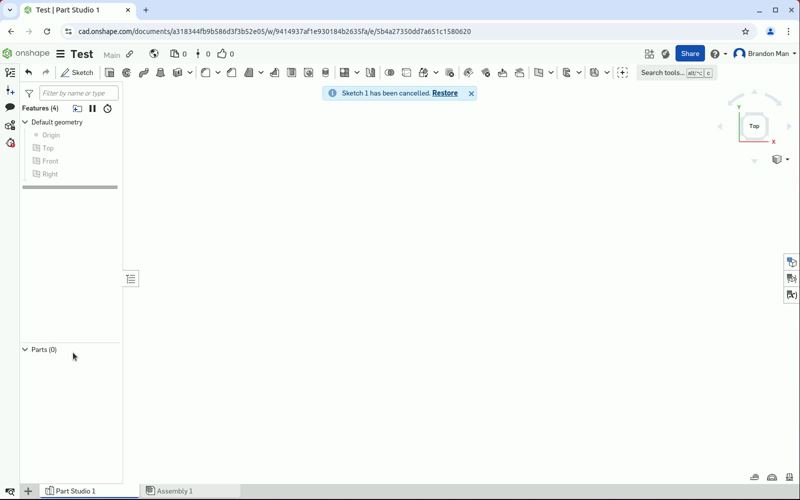
key_down(shift)
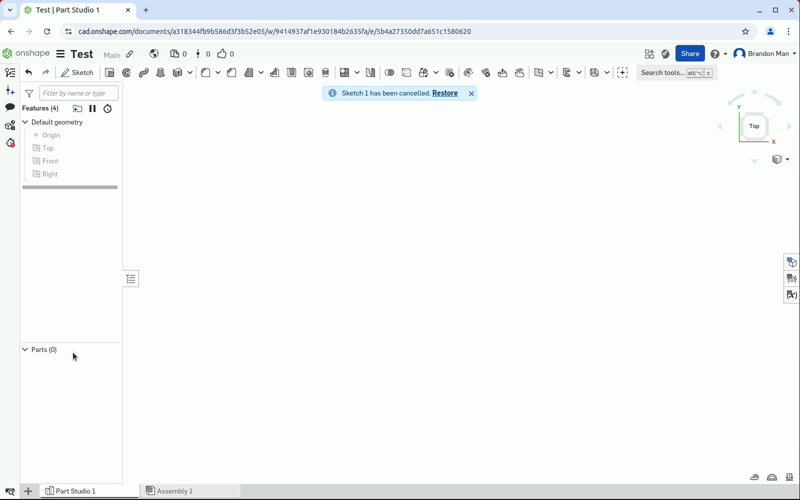
key(up)
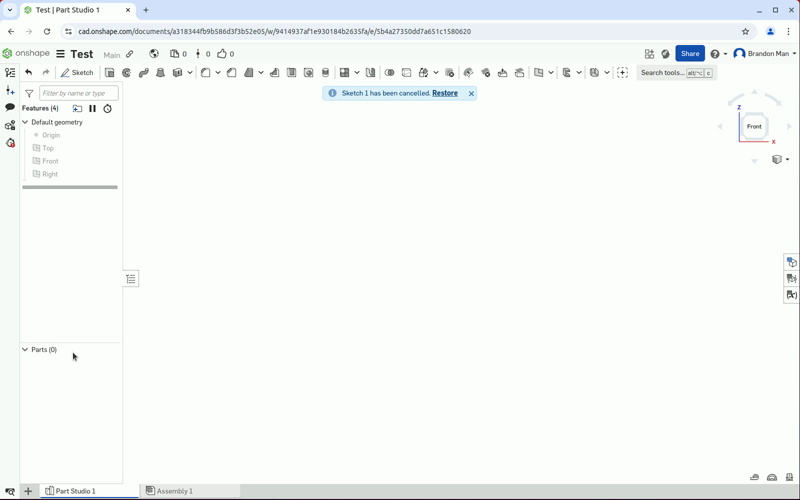
key_up(shift)
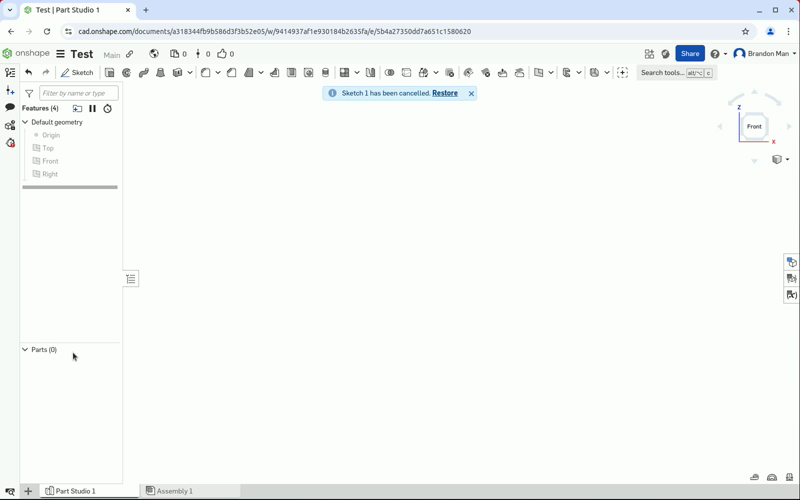
key(space)
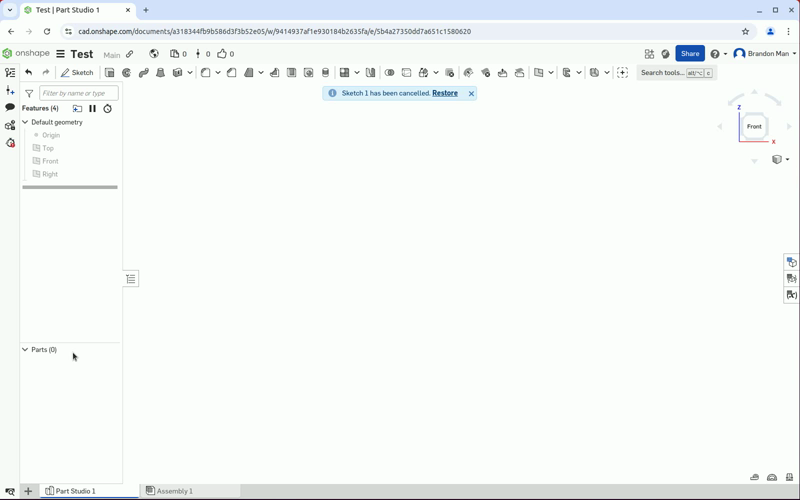
key_down(shift)
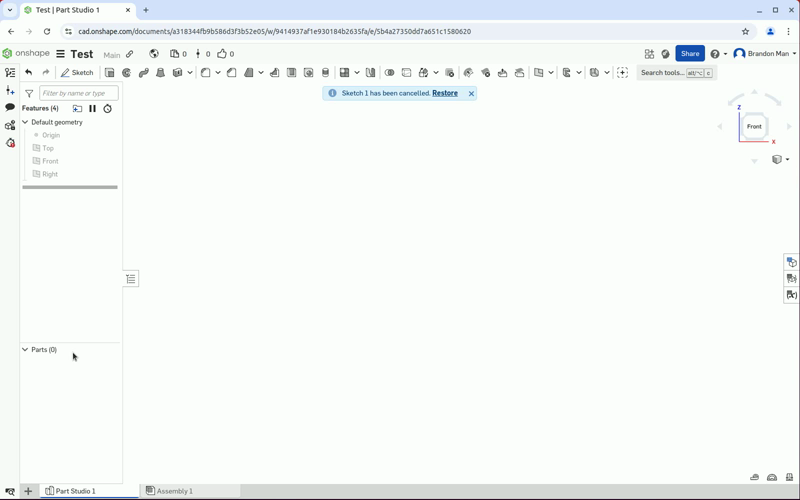
key(left)
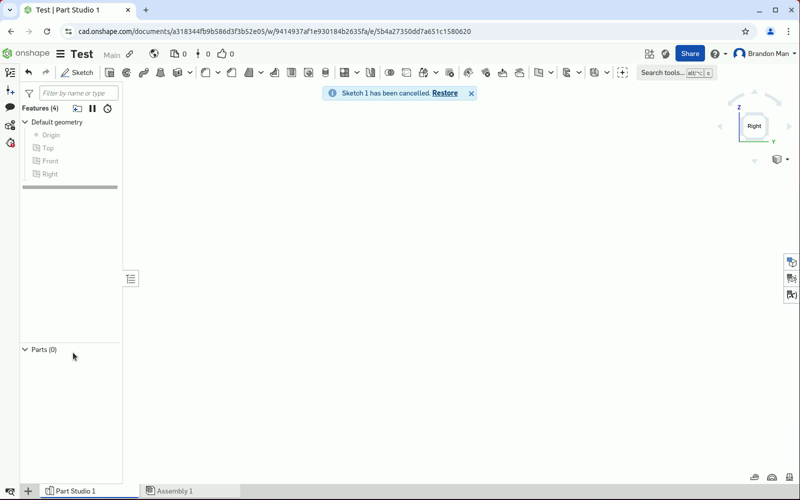
key_up(shift)
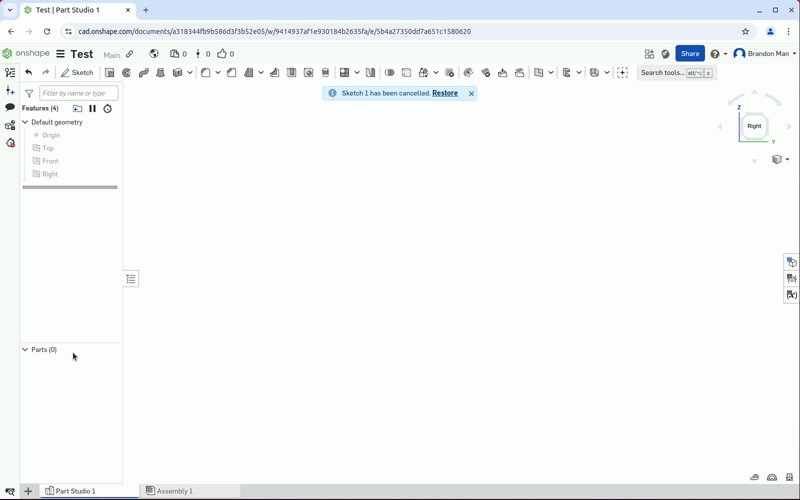
mouse_move(73, 352)
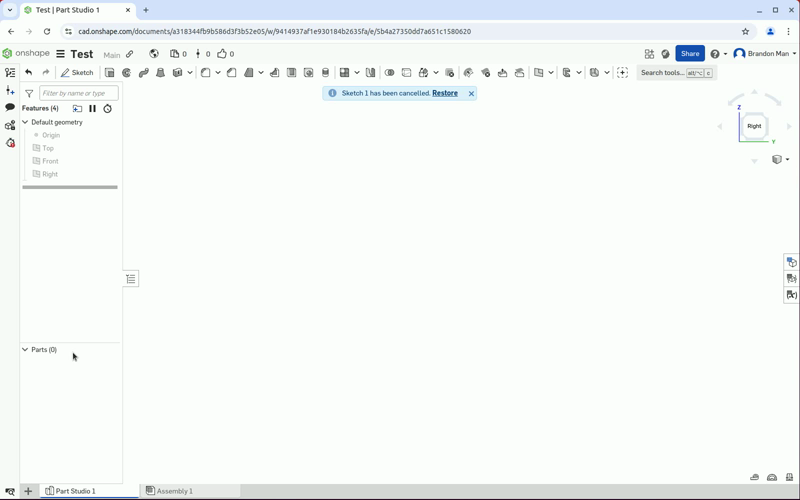
key(shift+y)
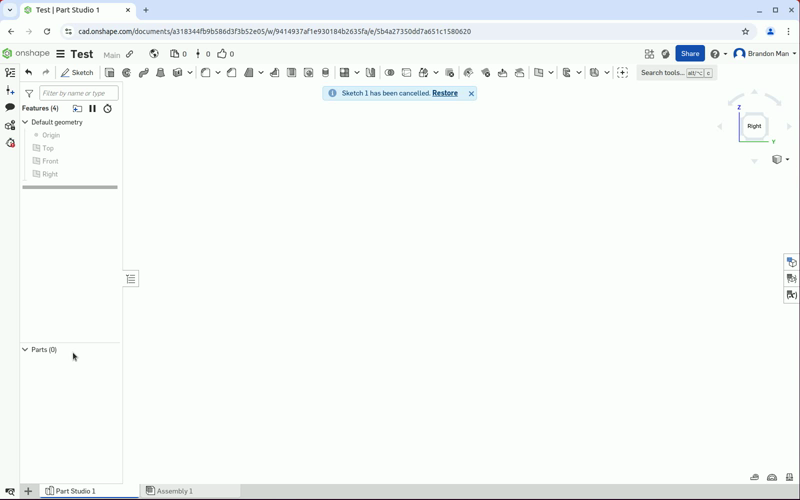
key(shift+s)
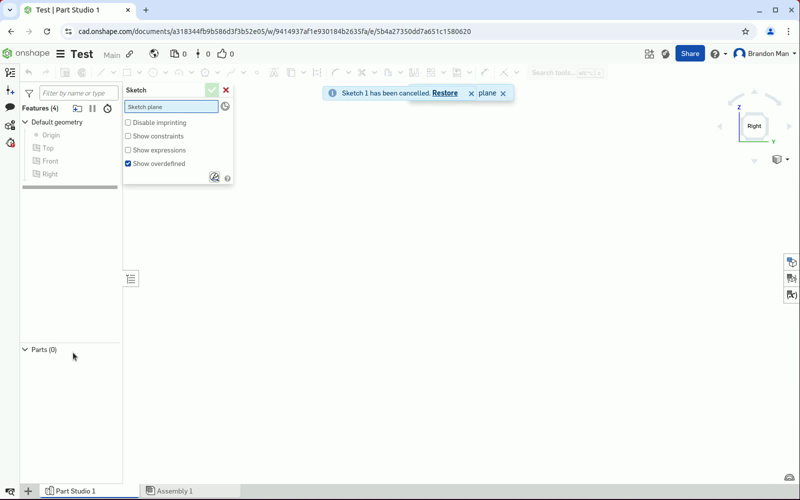
mouse_move(73, 176)
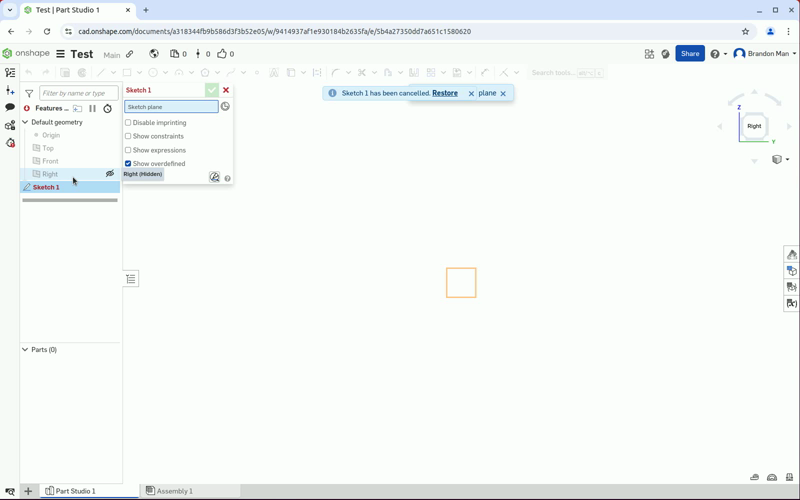
click(73, 176)
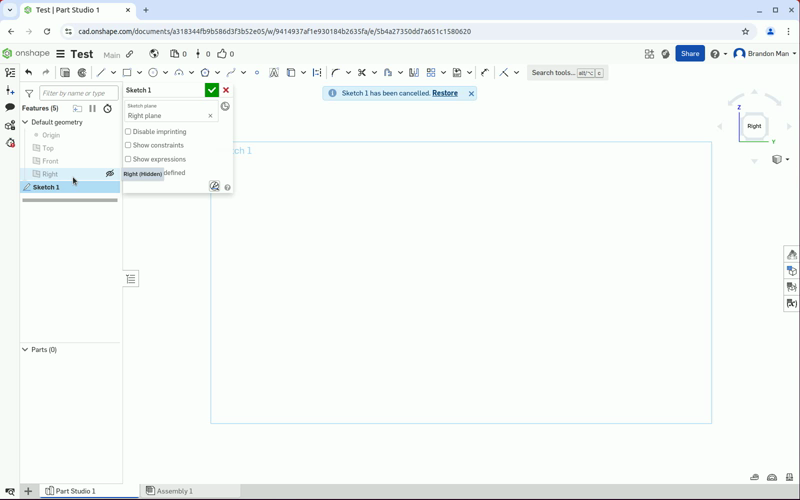
mouse_move(73, 352)
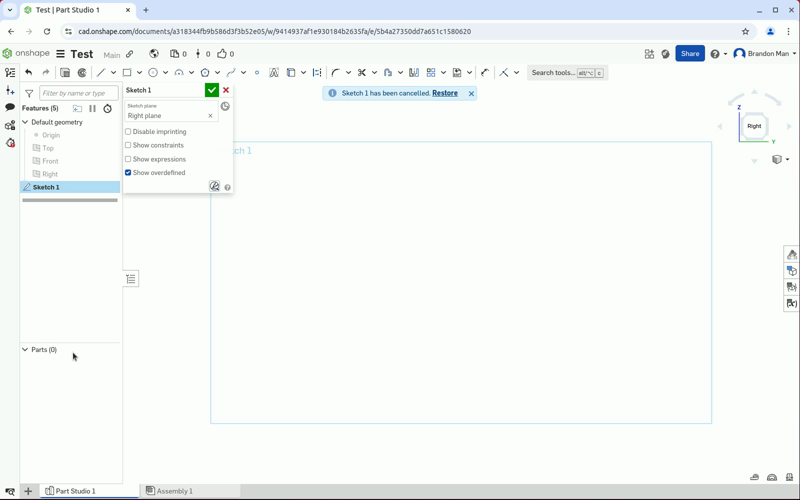
key(y)
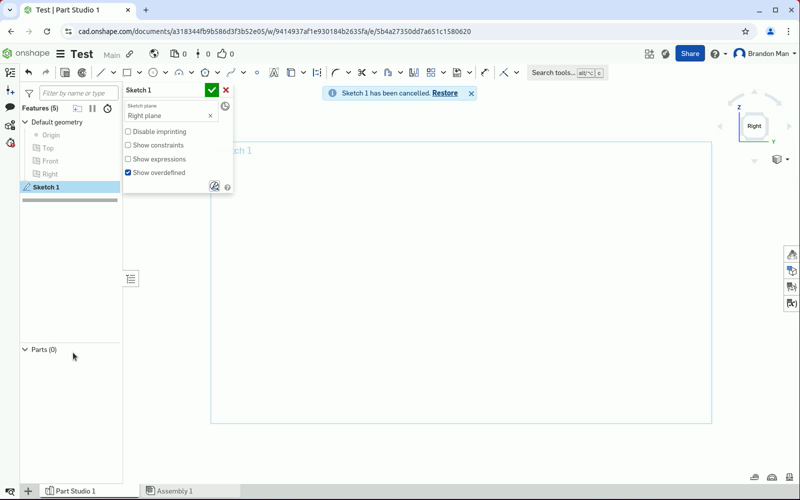
key(l)
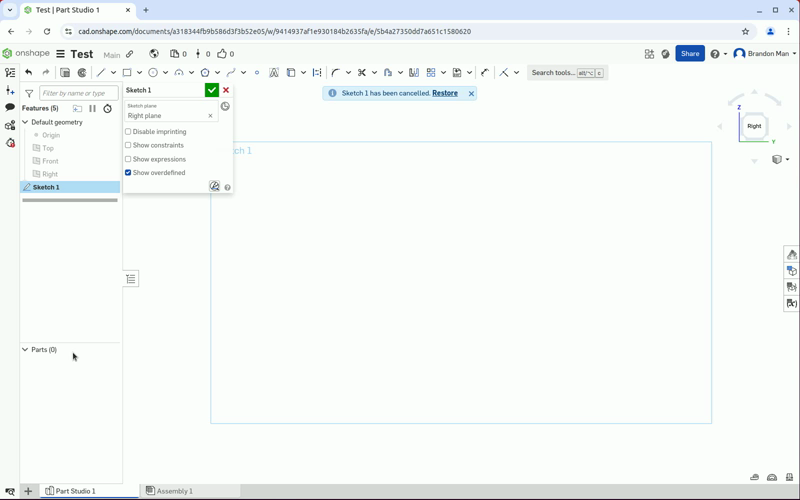
key_down(shift)
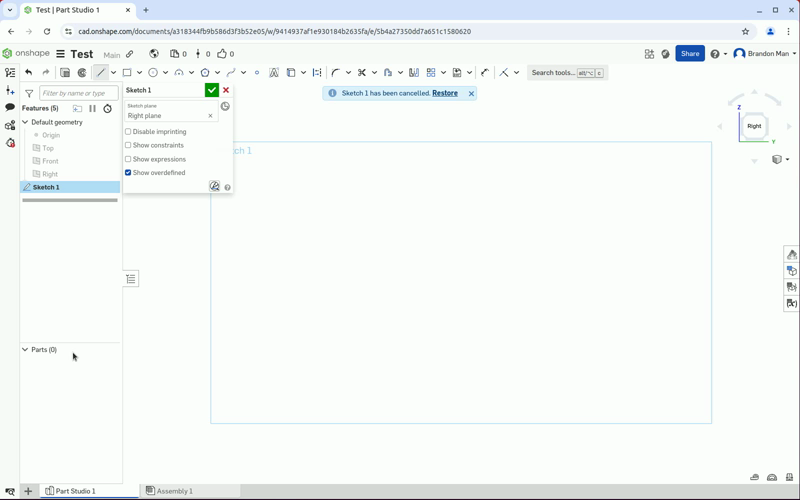
mouse_move(460, 282)
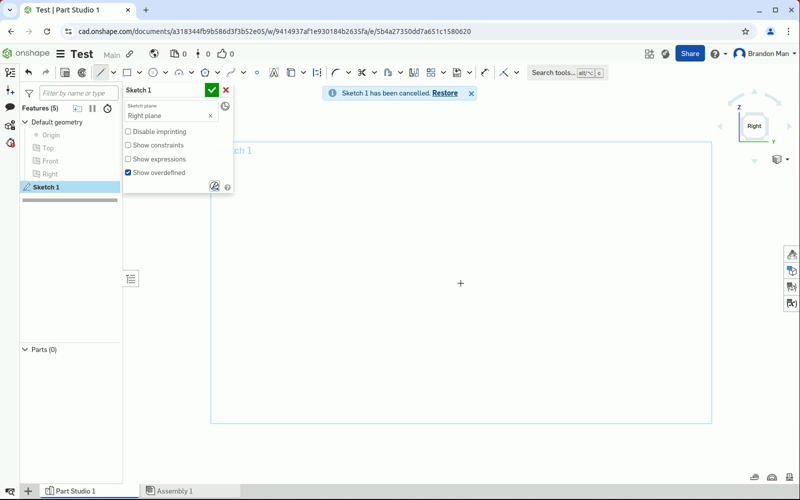
click(460, 282)
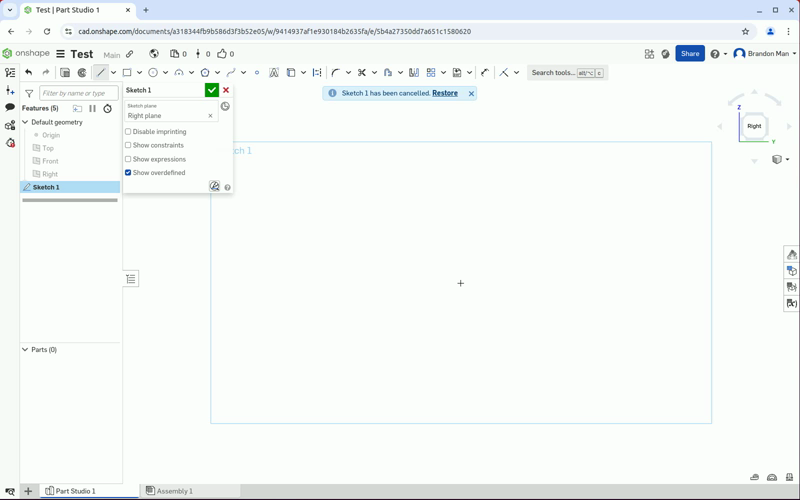
key_up(shift)
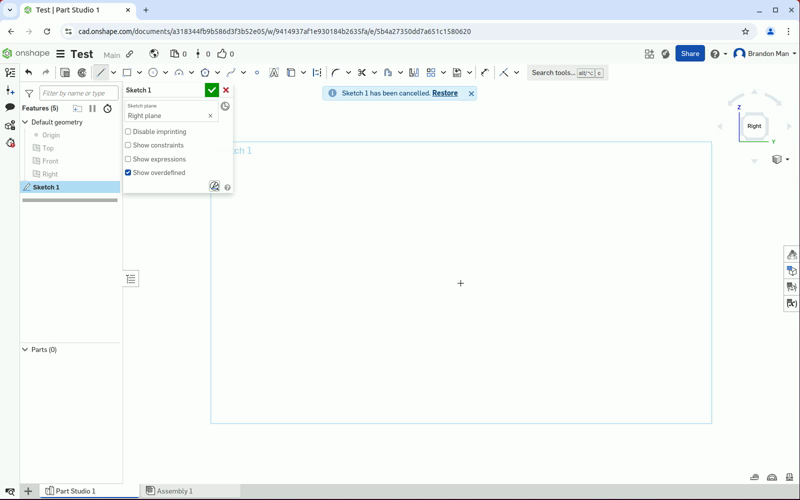
key_down(shift)
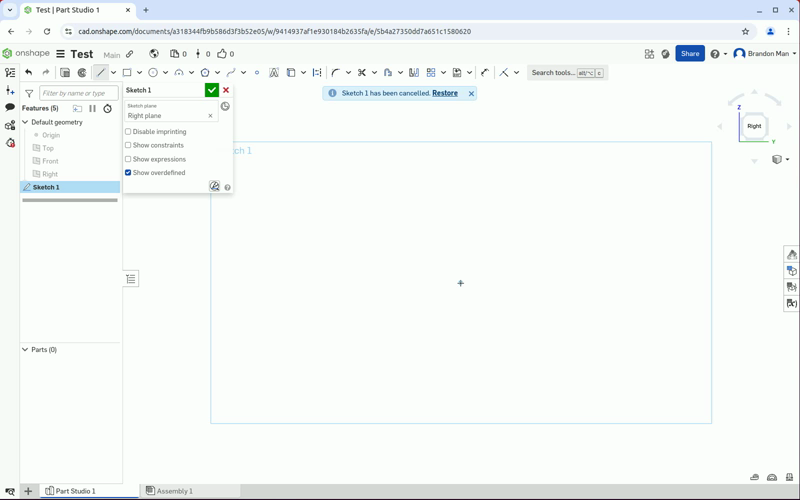
mouse_move(535, 282)
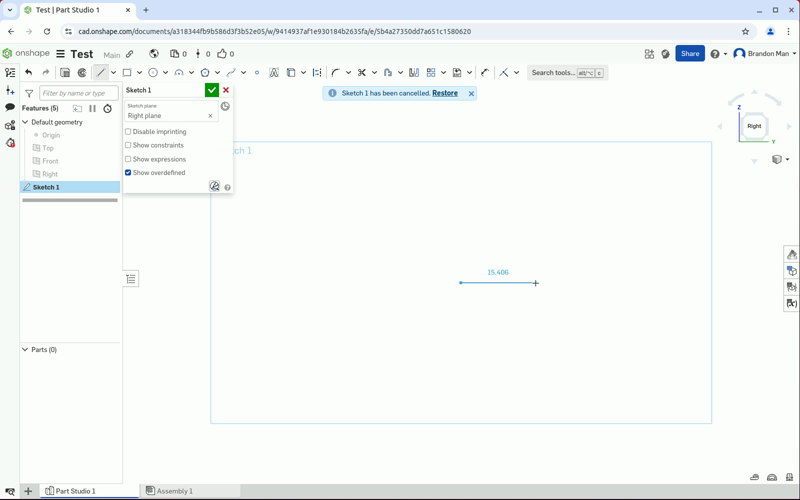
click(535, 282)
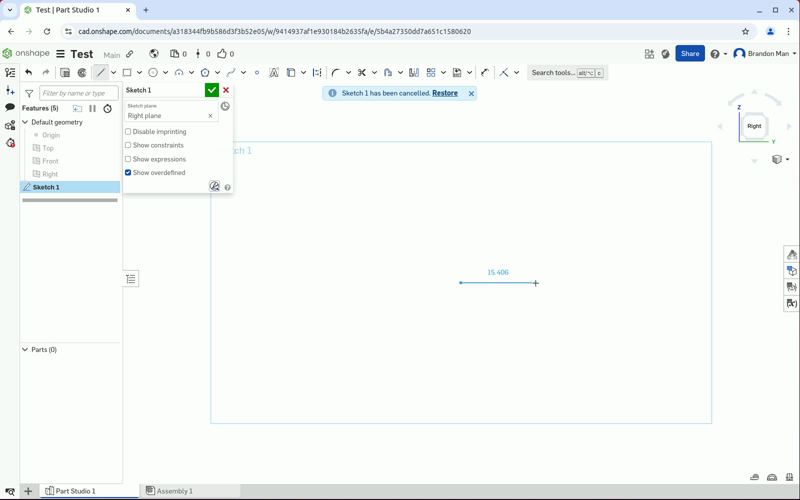
key_up(shift)
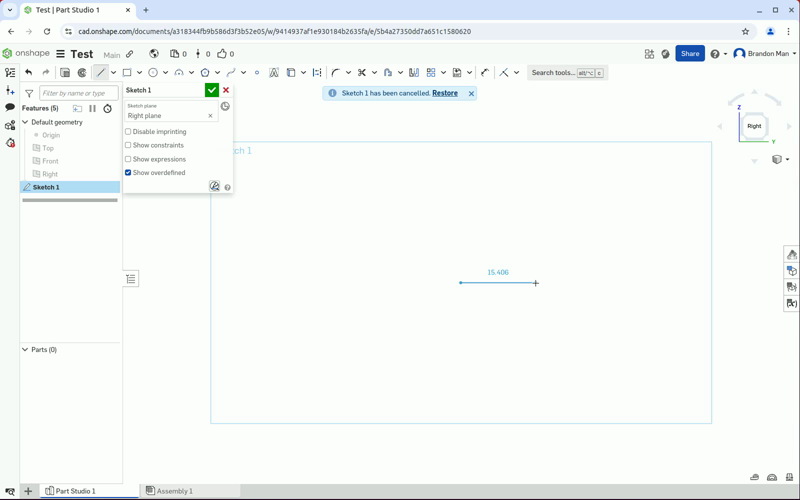
key_down(shift)
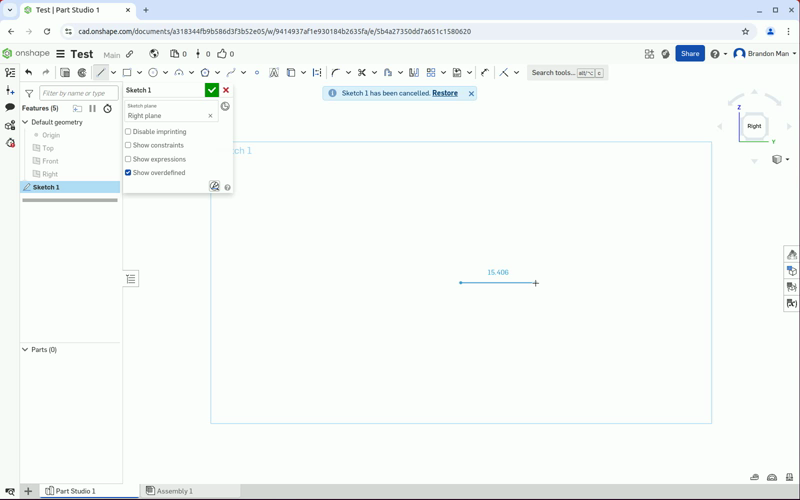
mouse_move(535, 189)
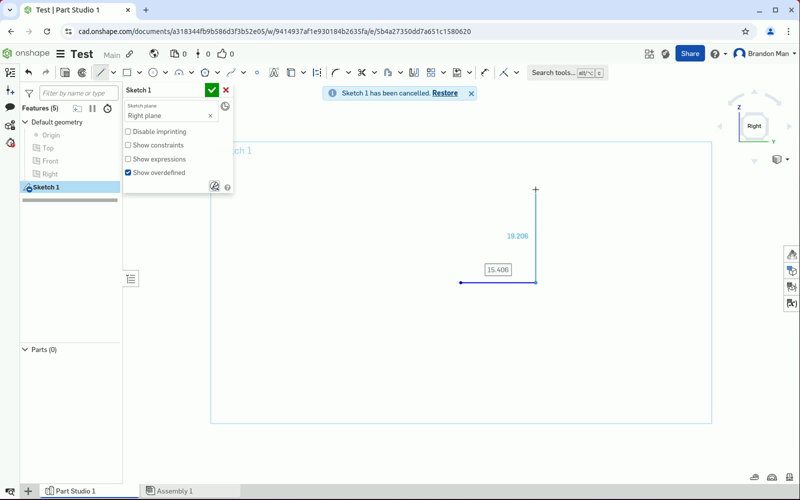
click(535, 189)
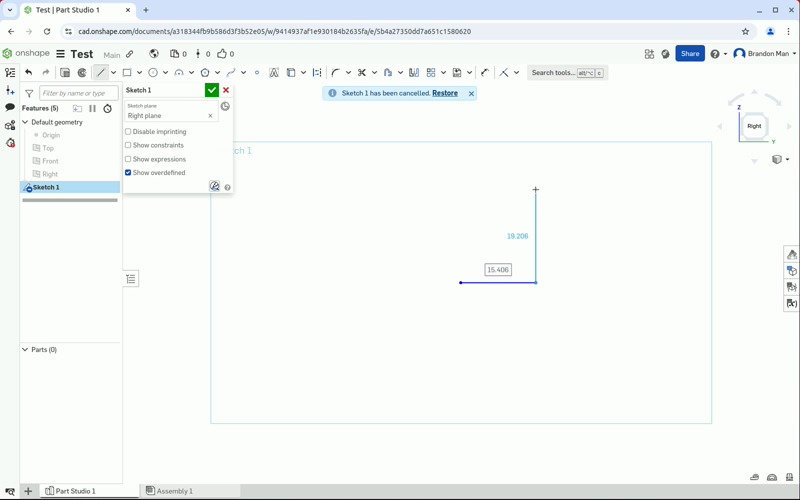
key_up(shift)
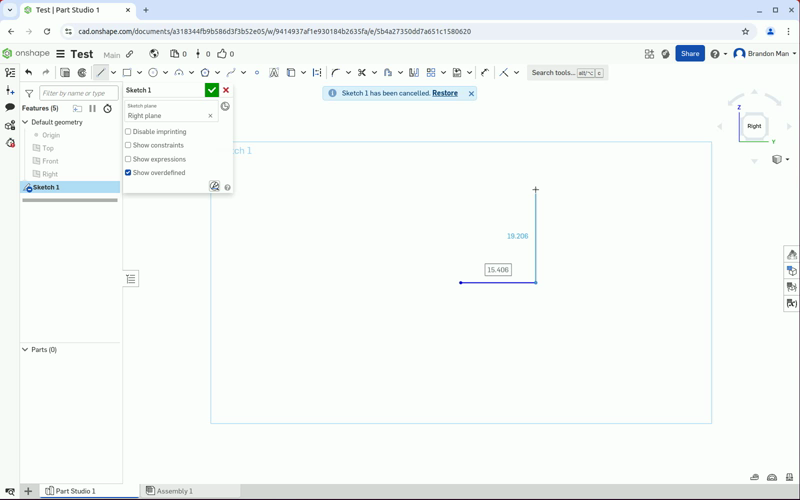
key_down(shift)
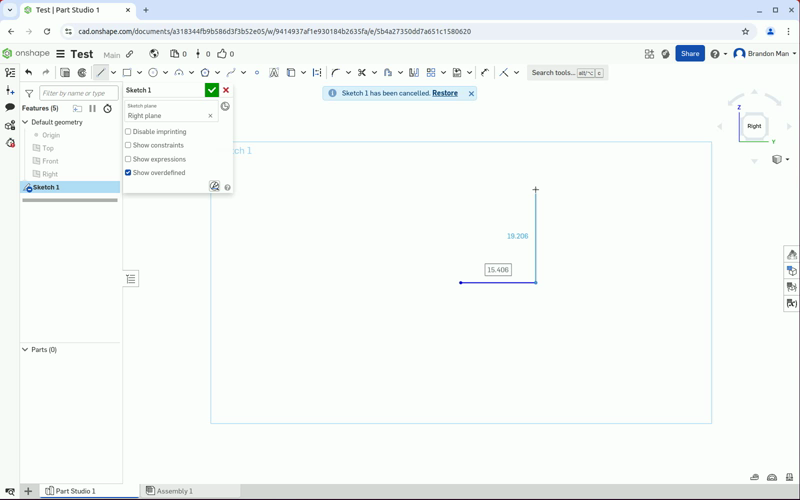
mouse_move(565, 189)
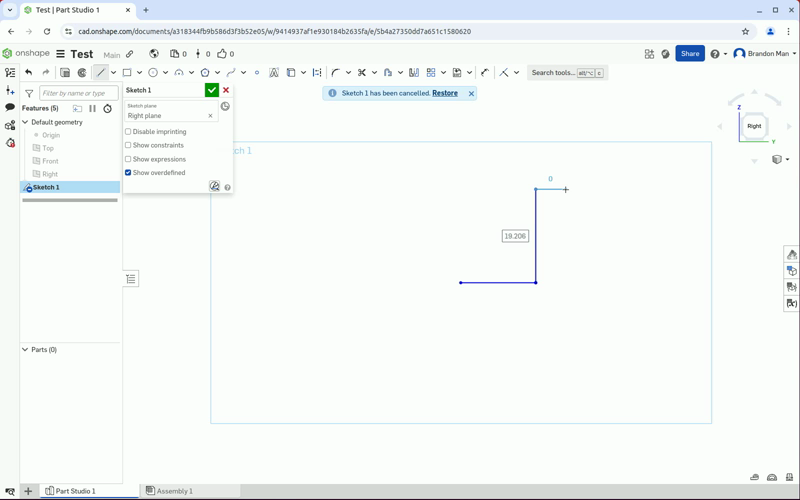
mouse_move(498, 189)
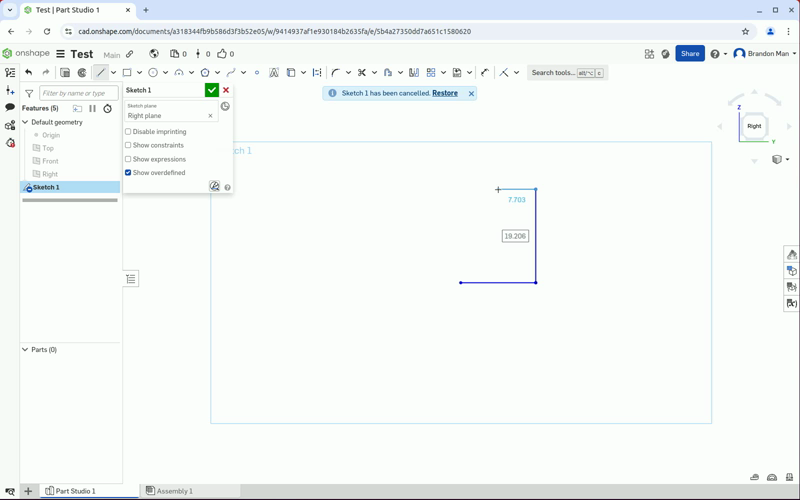
click(498, 189)
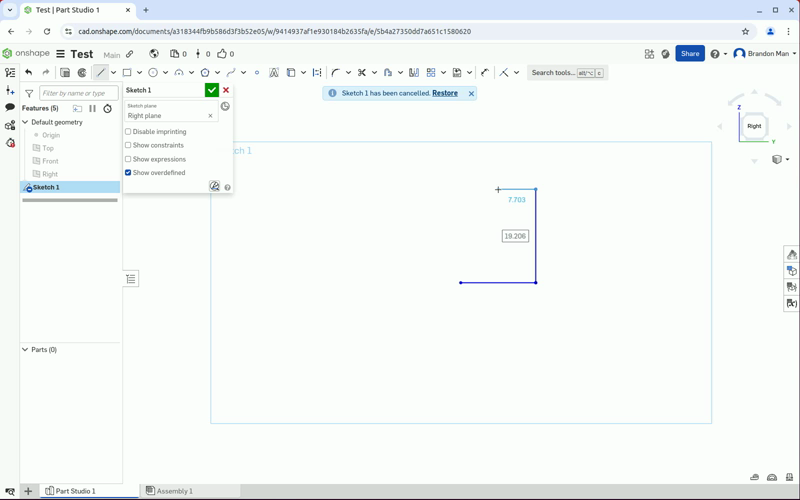
key_up(shift)
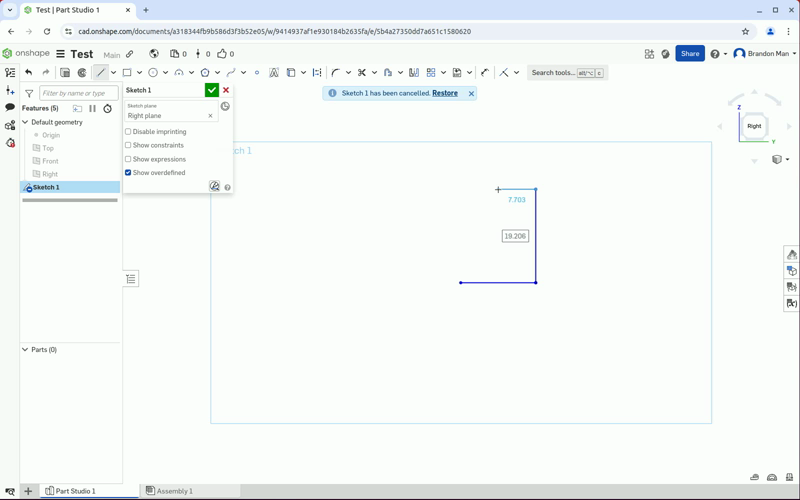
key_down(shift)
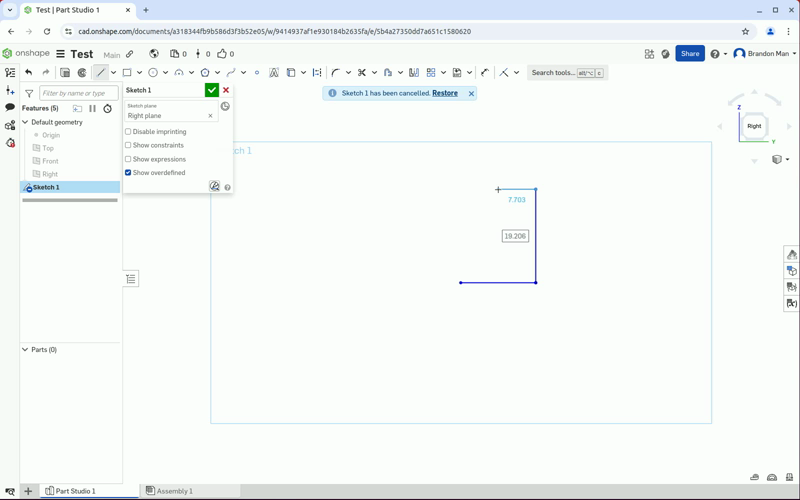
mouse_move(528, 189)
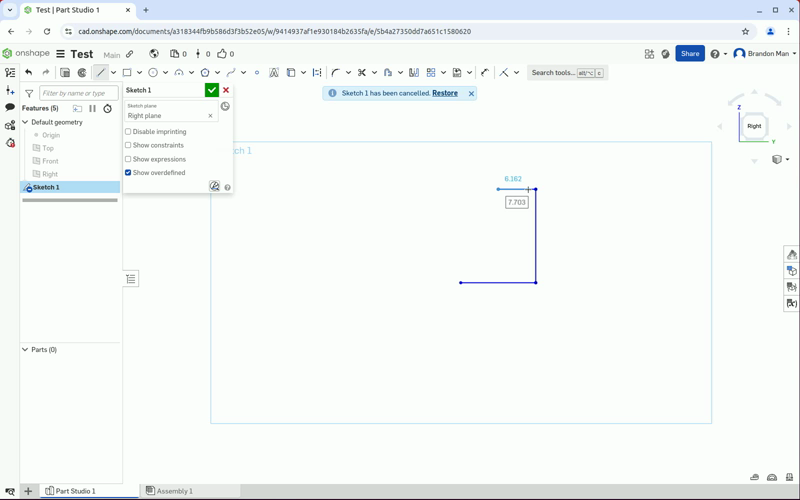
mouse_move(498, 245)
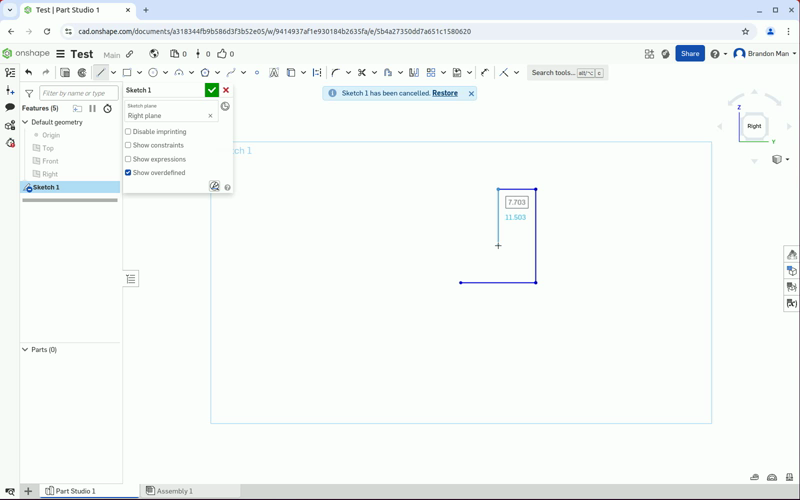
click(498, 245)
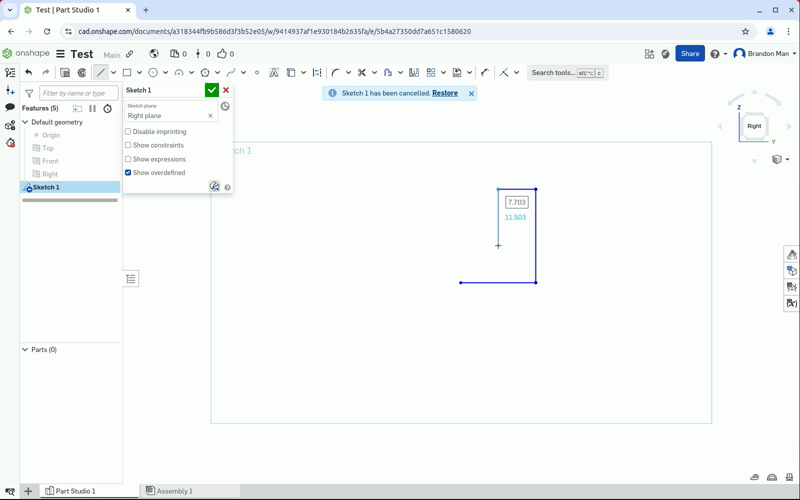
key_up(shift)
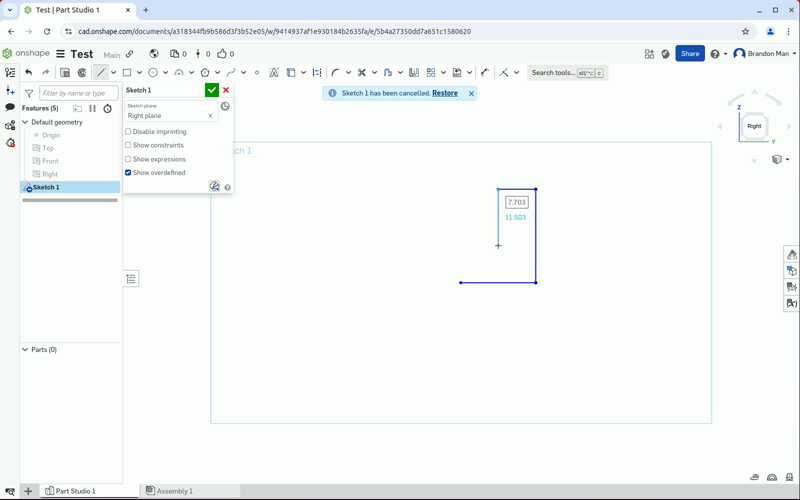
key_down(shift)
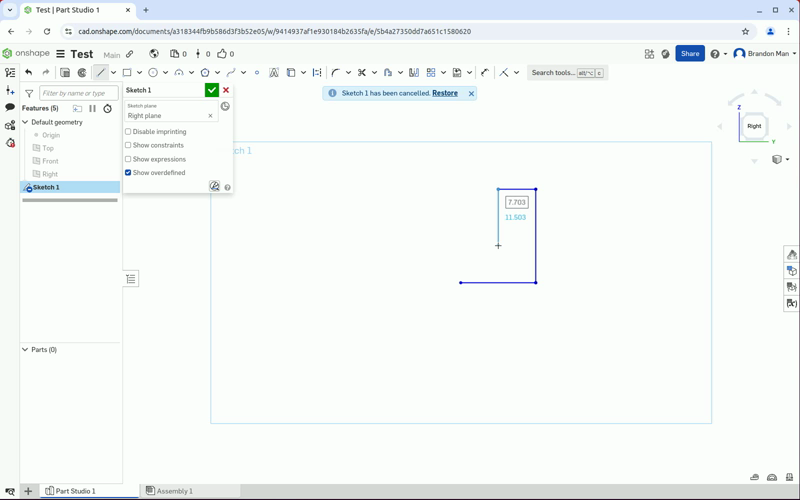
mouse_move(528, 245)
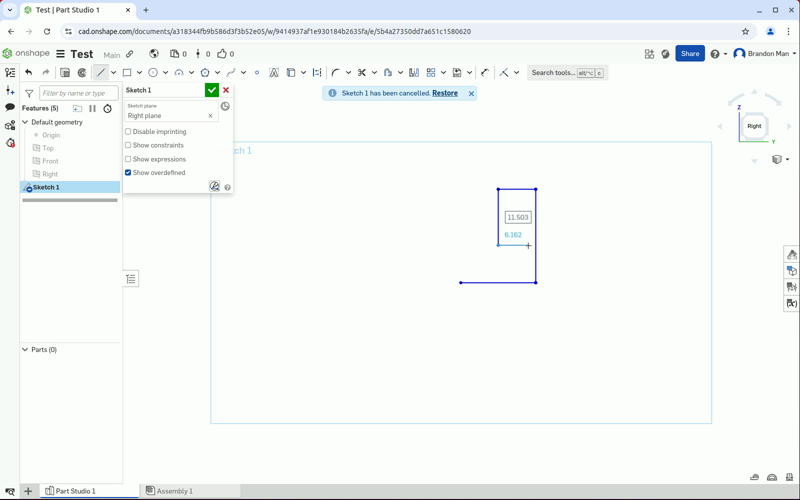
mouse_move(460, 245)
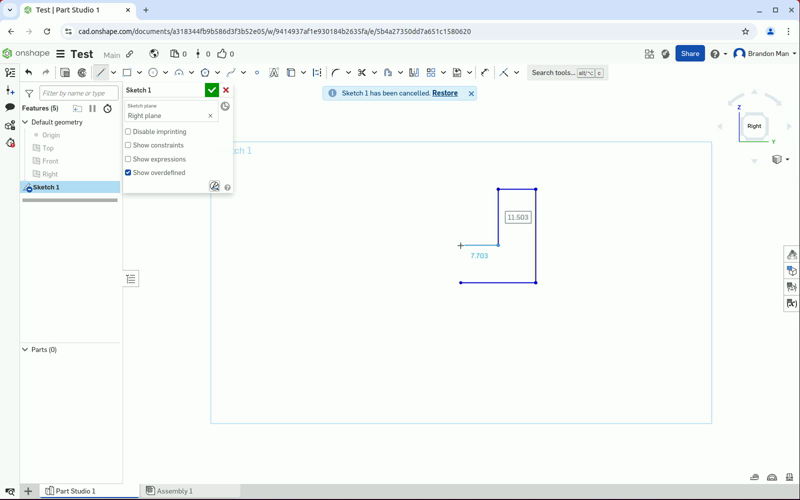
click(460, 245)
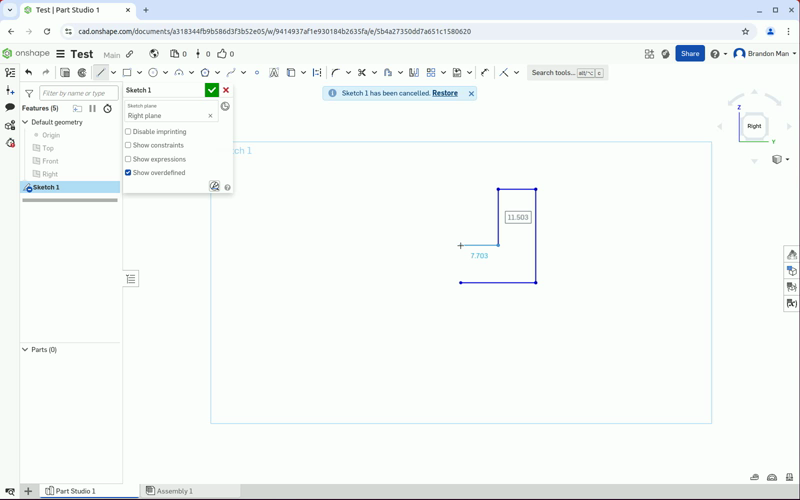
key_up(shift)
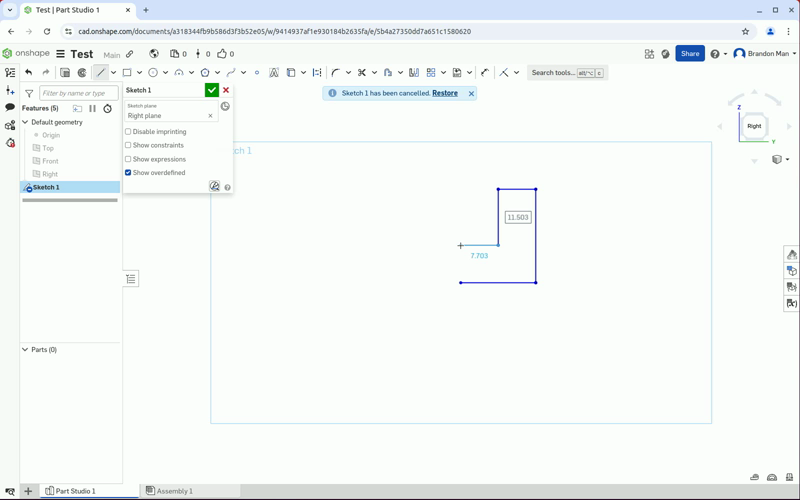
mouse_move(490, 245)
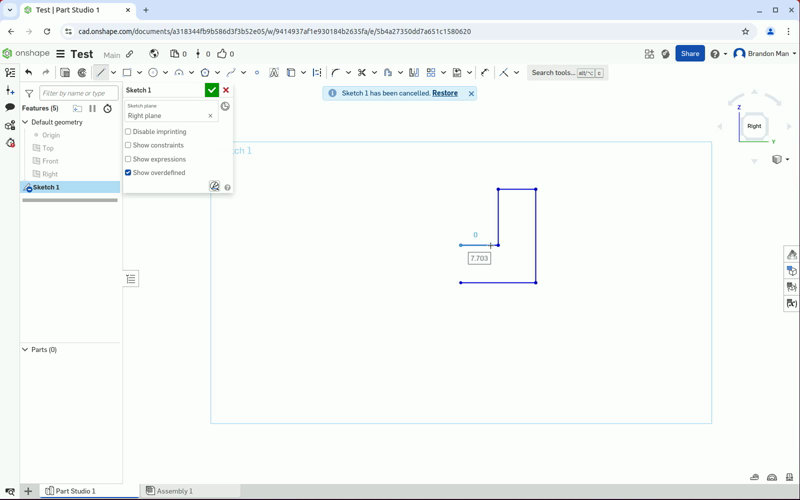
key_down(shift)
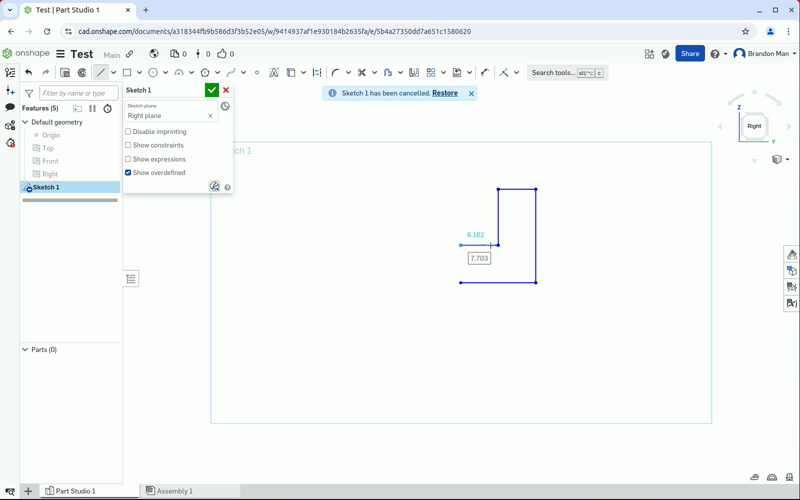
mouse_move(460, 282)
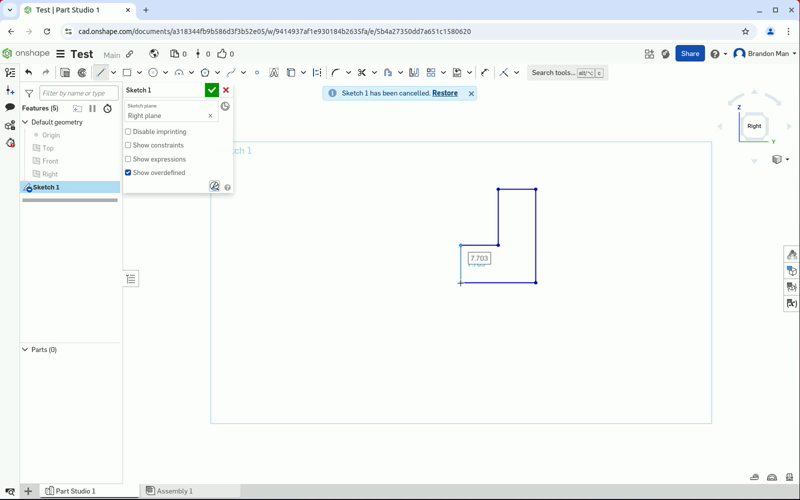
key_up(shift)
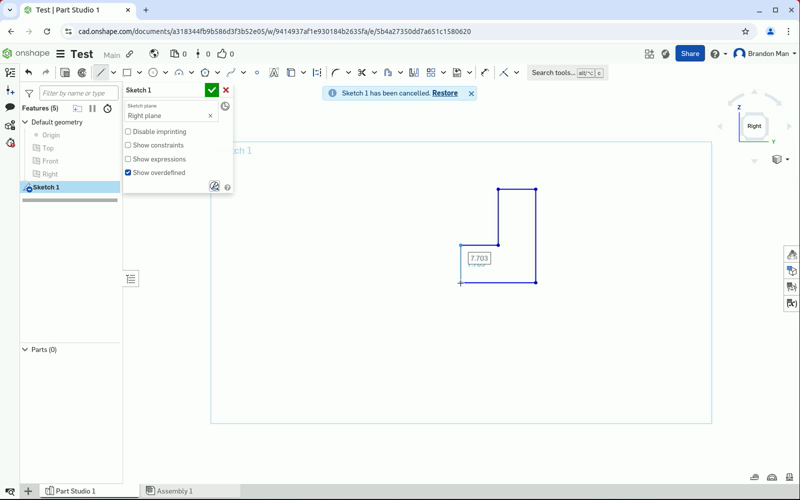
click(460, 282)
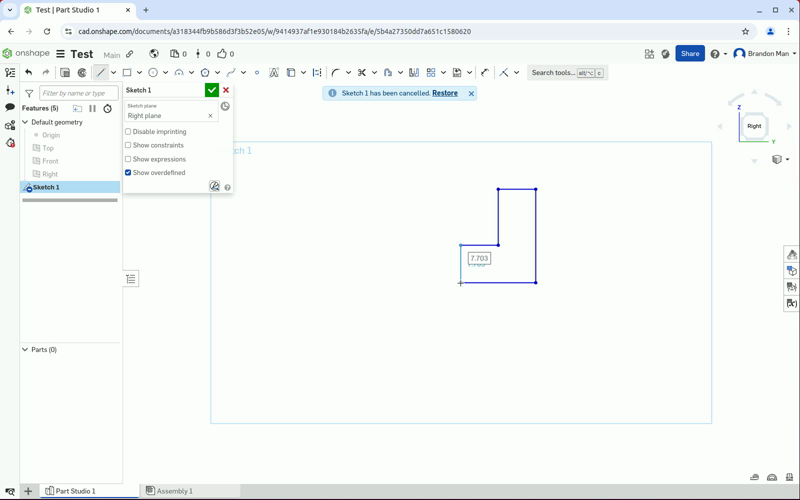
key(esc)
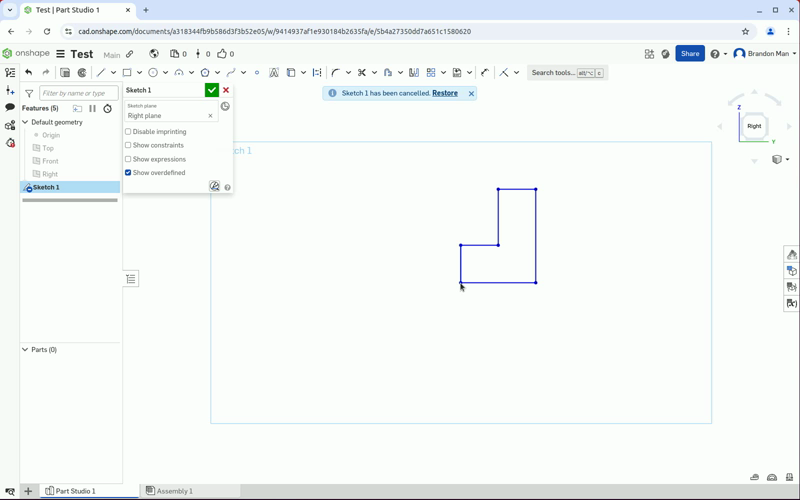
mouse_move(515, 207)
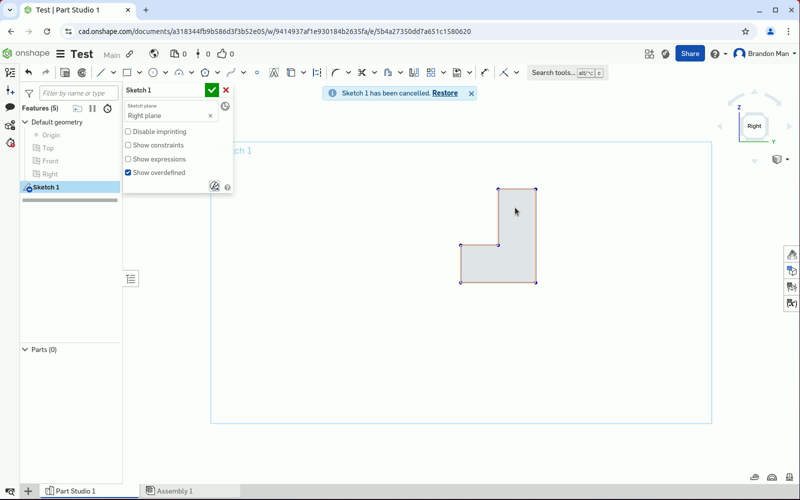
click(515, 207)
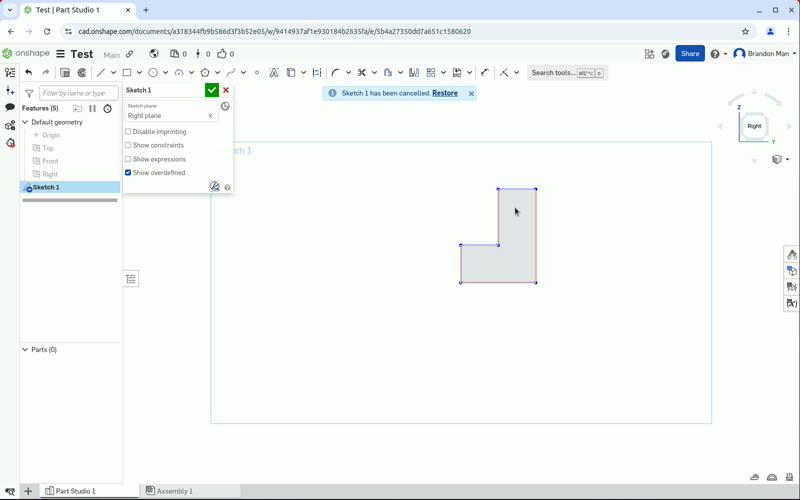
mouse_move(73, 352)
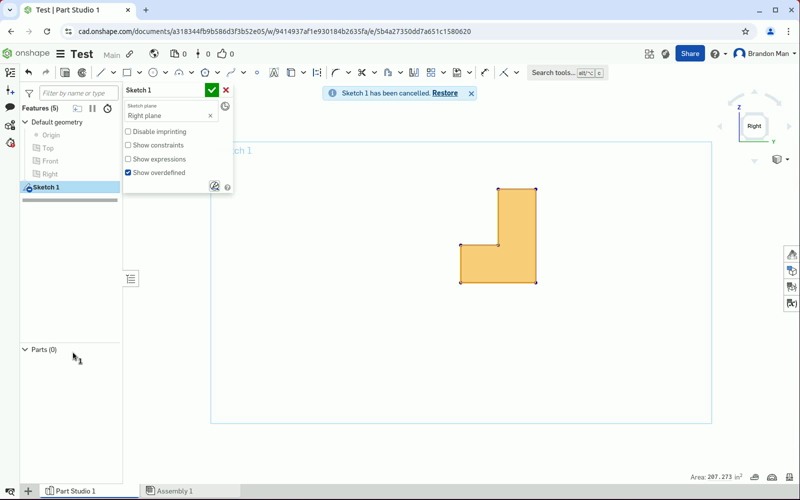
key(shift+y)
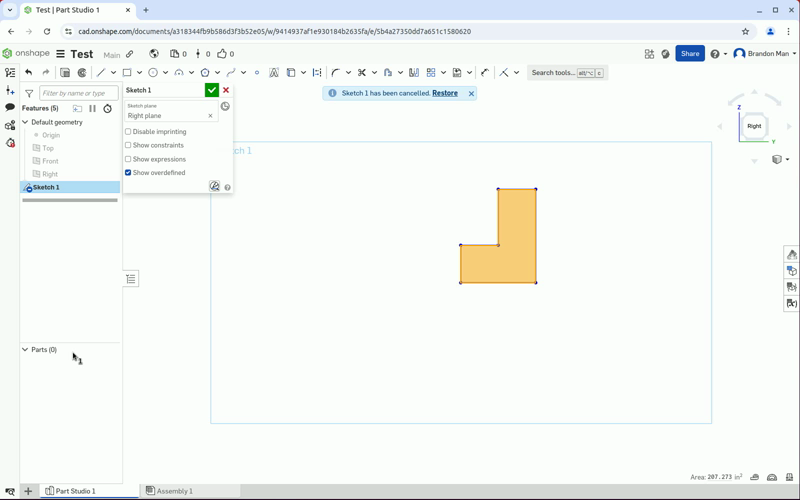
key(shift+e)
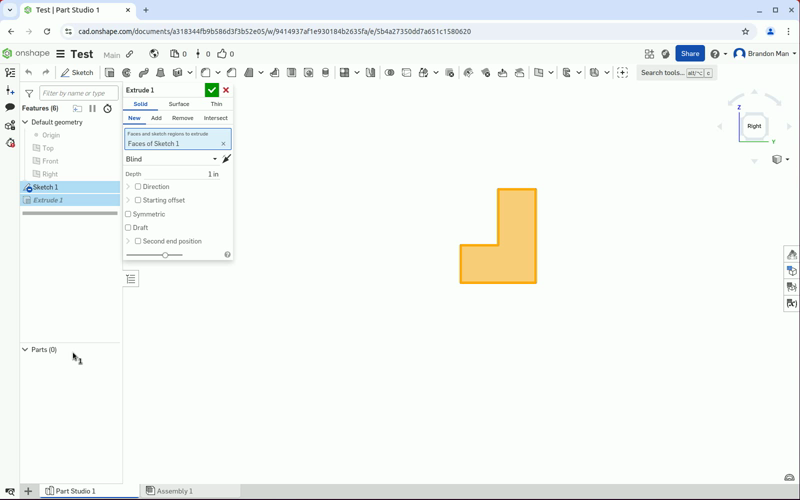
mouse_move(143, 106)
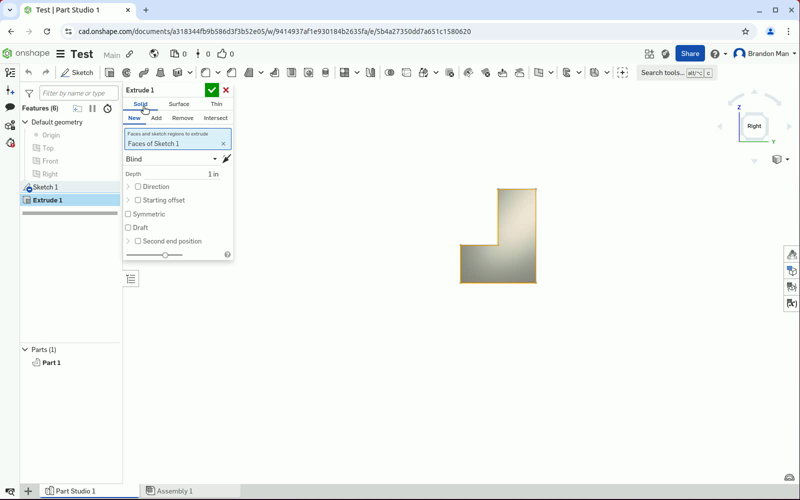
click(143, 106)
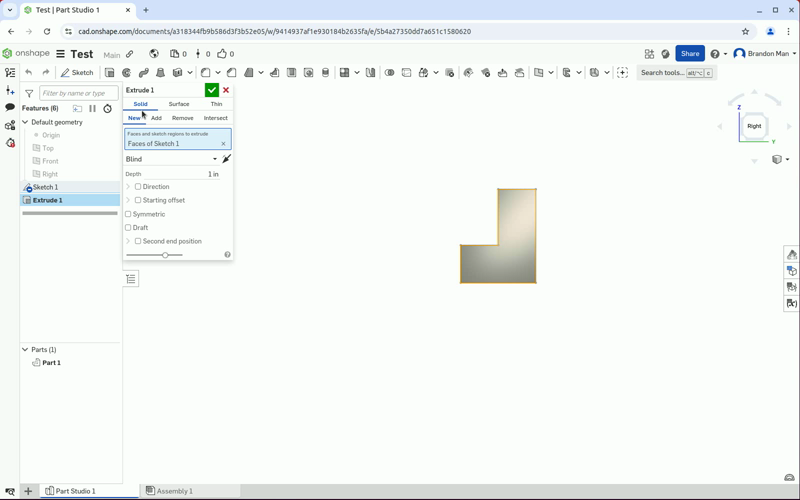
mouse_move(137, 120)
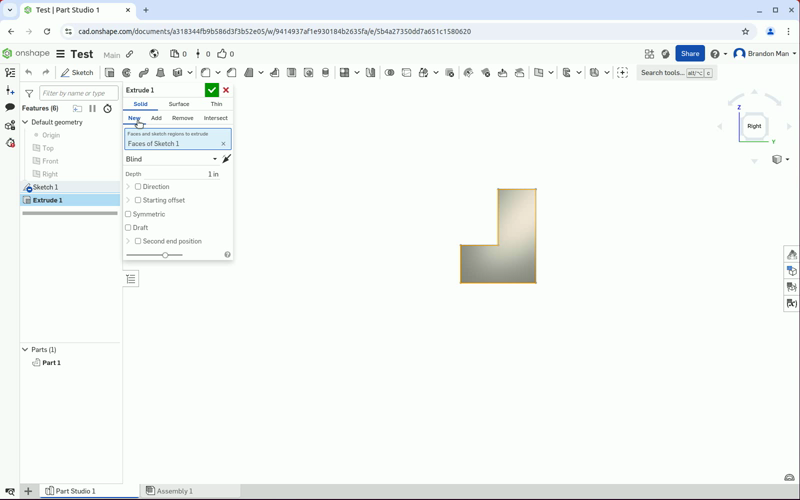
click(137, 120)
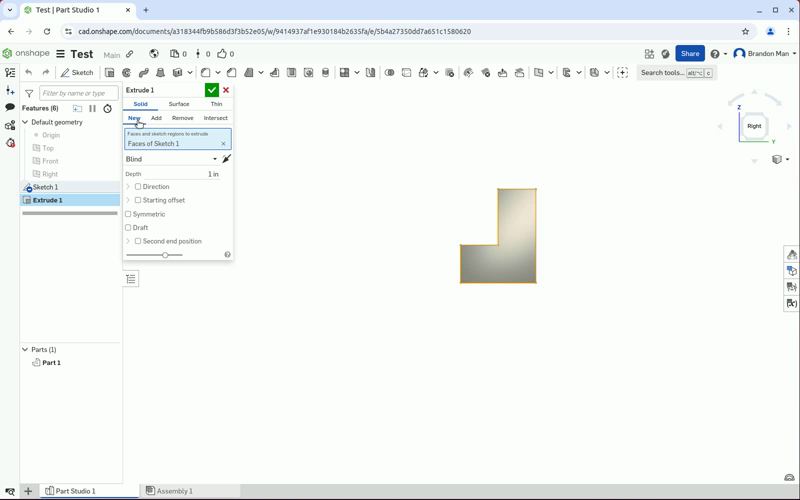
key(tab, 4)
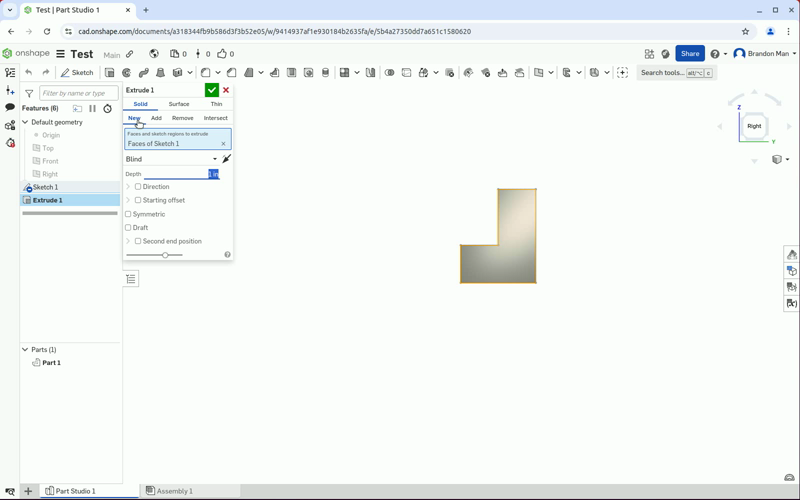
text(23.108)
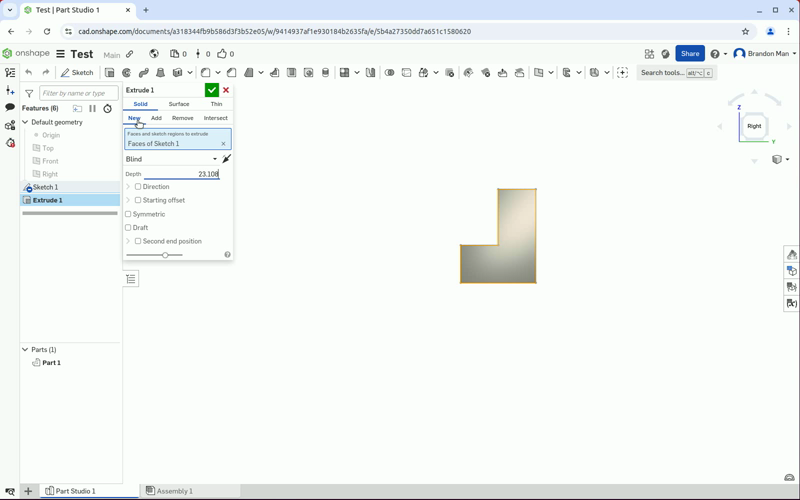
key(enter)
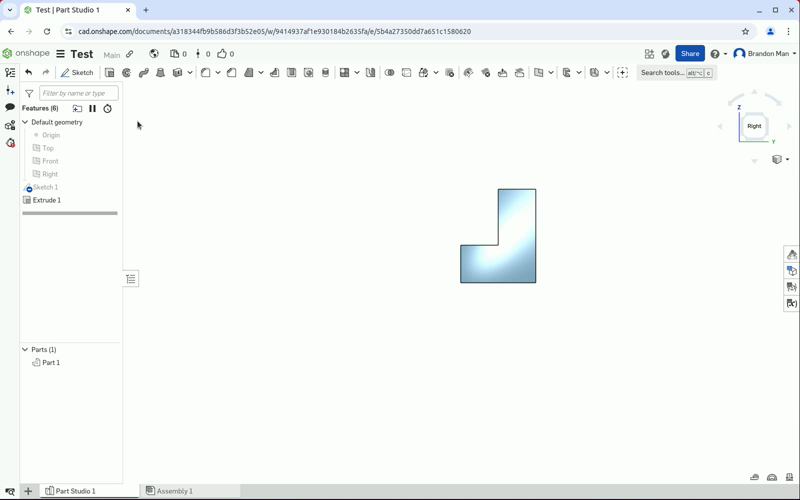
key(shift+h)
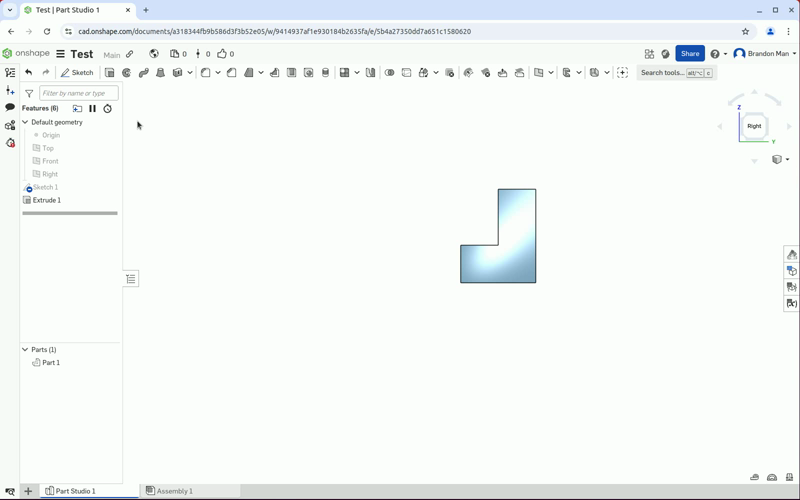
key(shift+h)
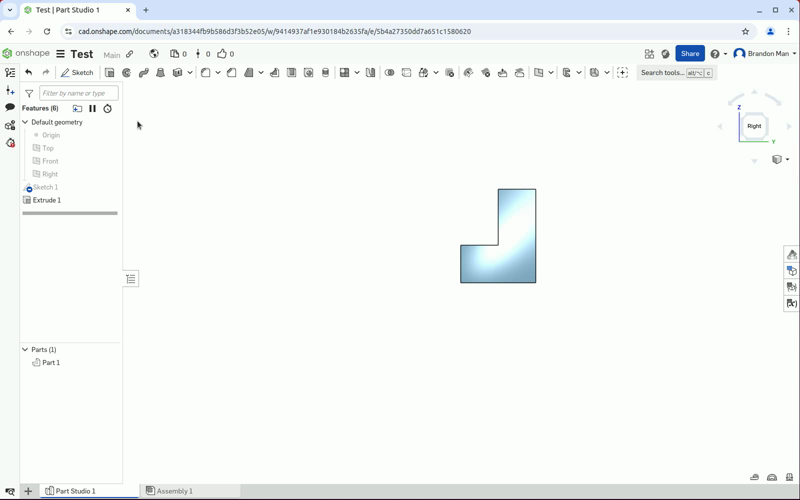
mouse_move(73, 189)
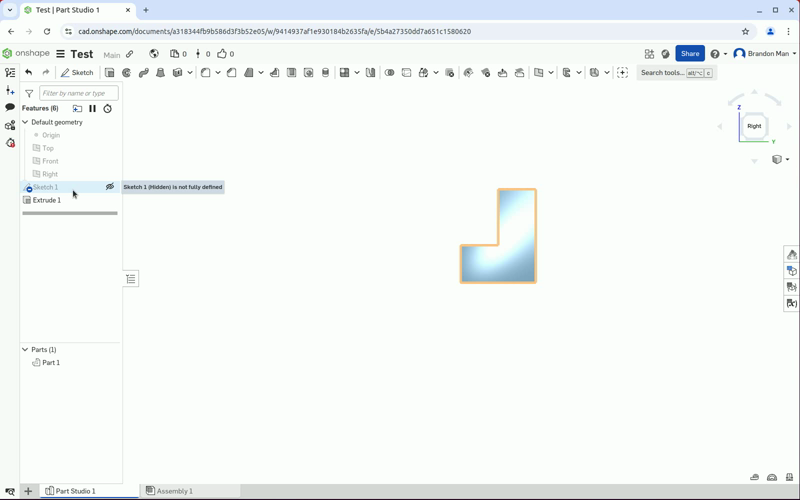
click(73, 189)
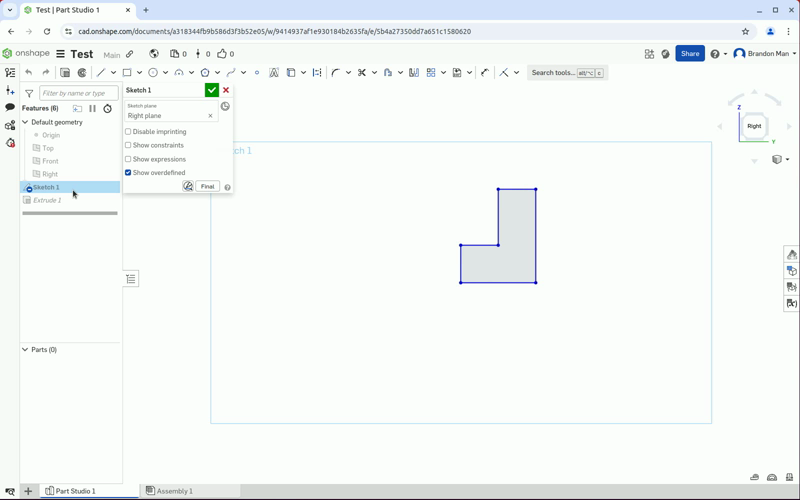
mouse_move(229, 92)
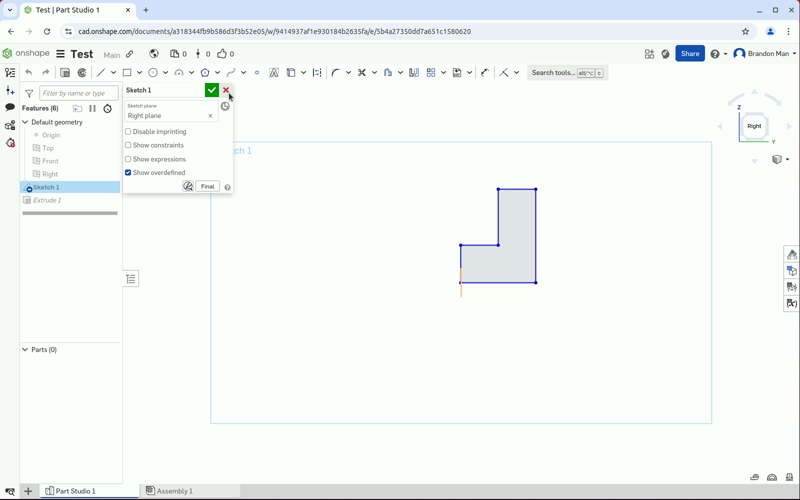
click(229, 92)
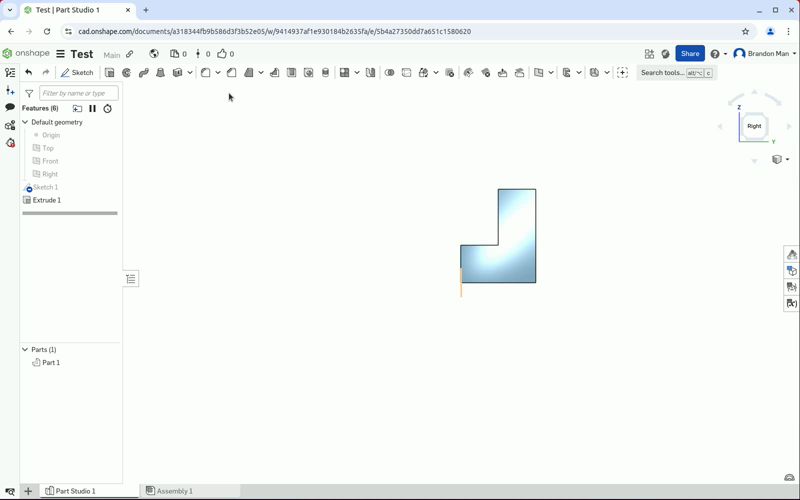
mouse_move(73, 352)
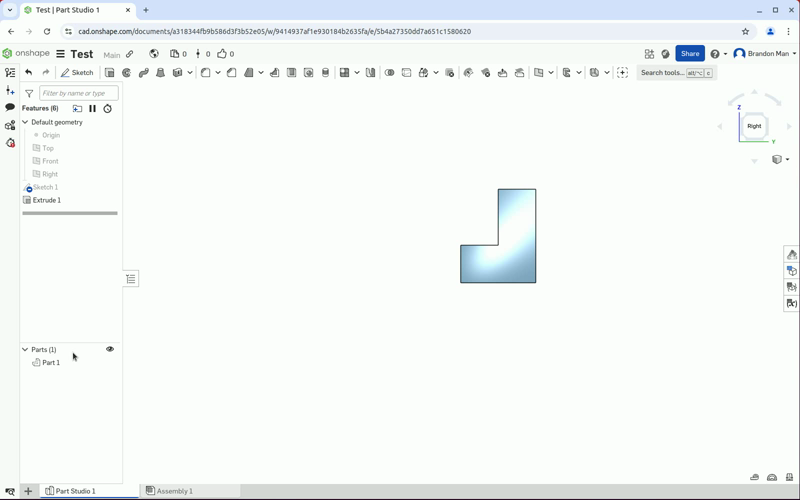
key(y)
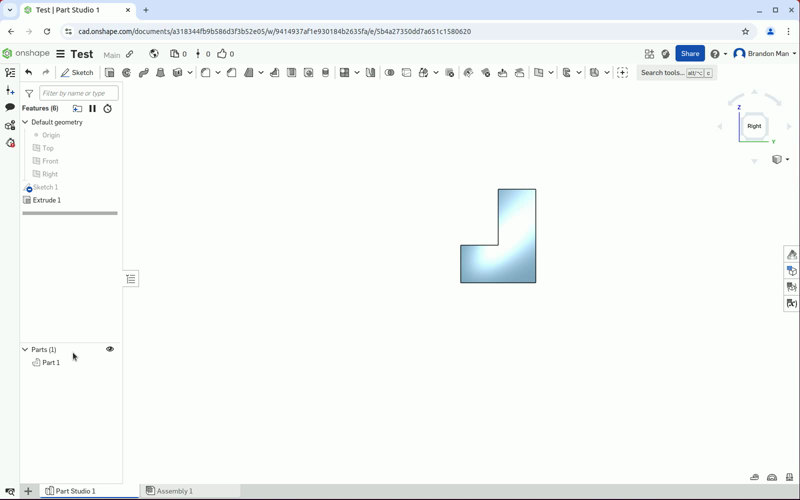
key(shift+p)
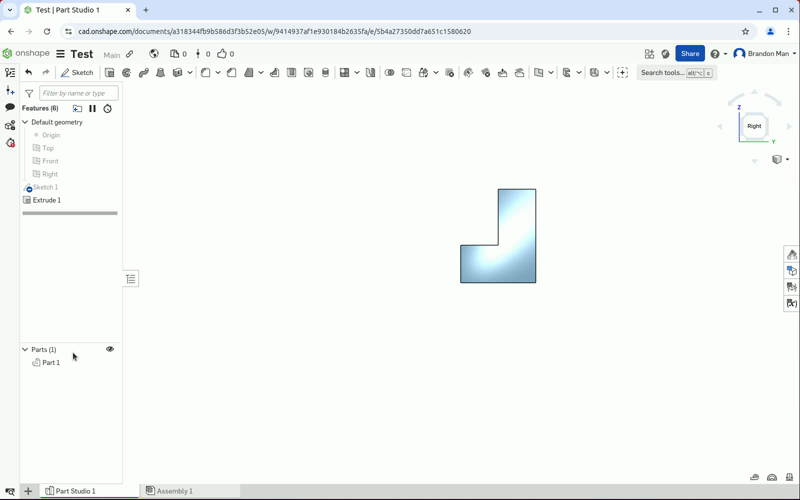
key(space)
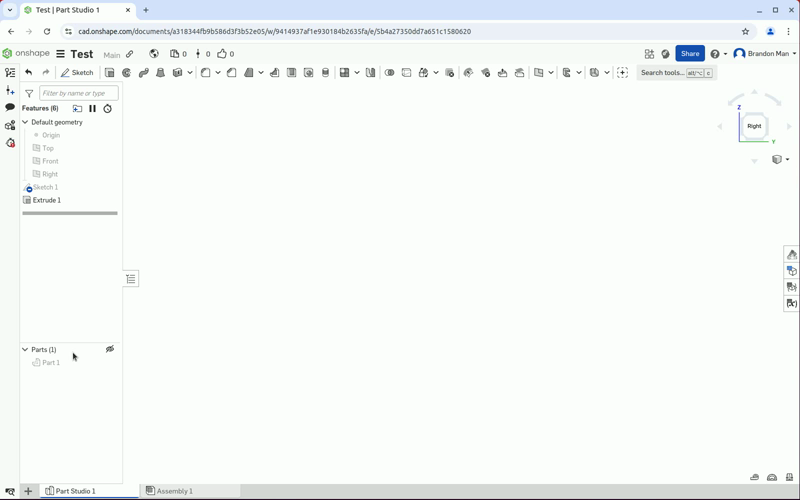
key_down(shift)
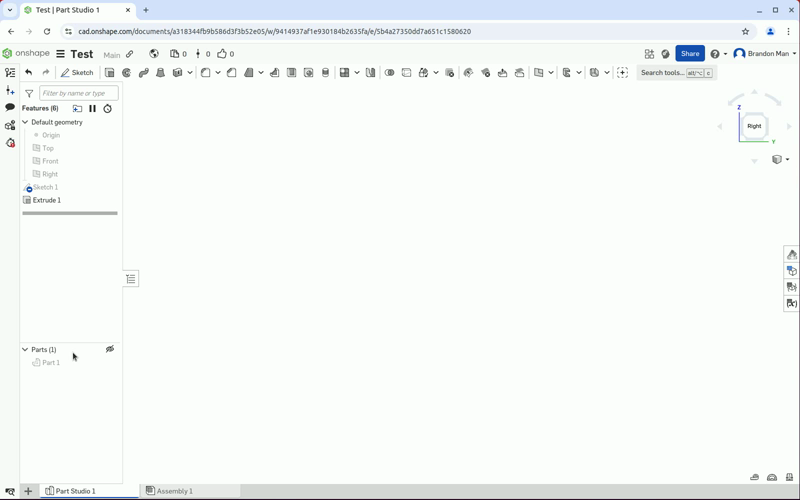
key(right)
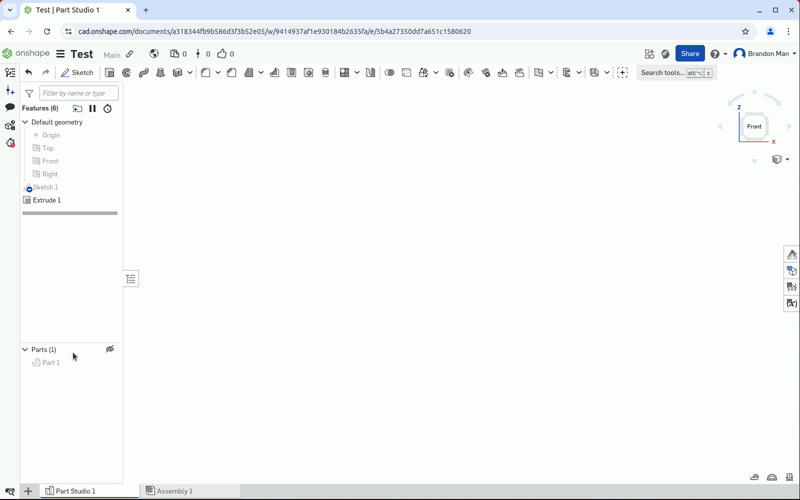
key_up(shift)
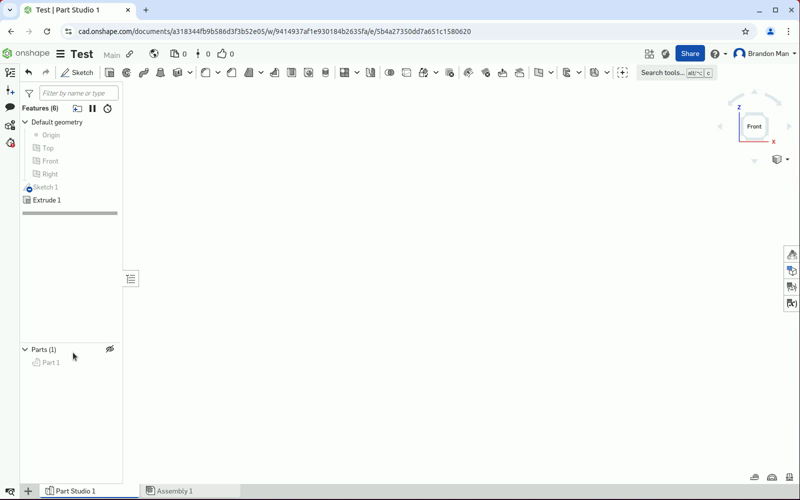
mouse_move(73, 352)
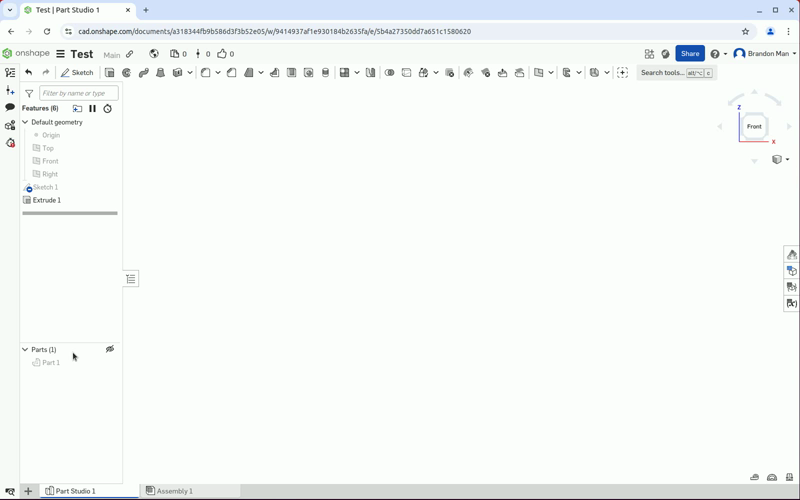
key(shift+y)
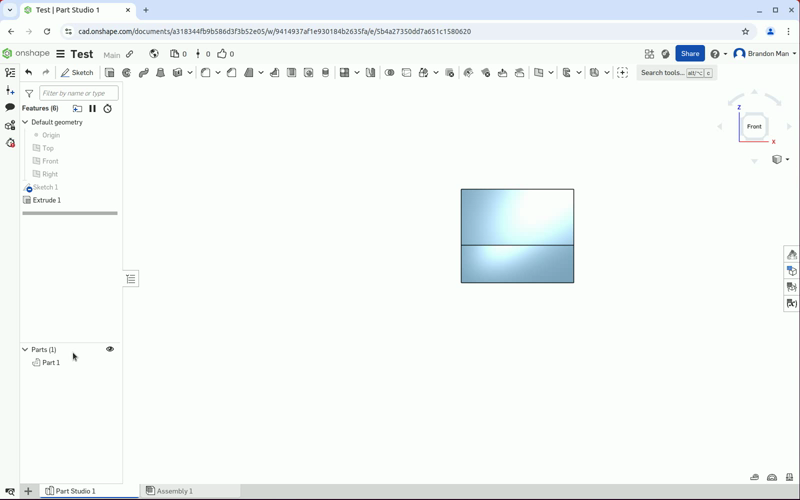
mouse_move(541, 75)
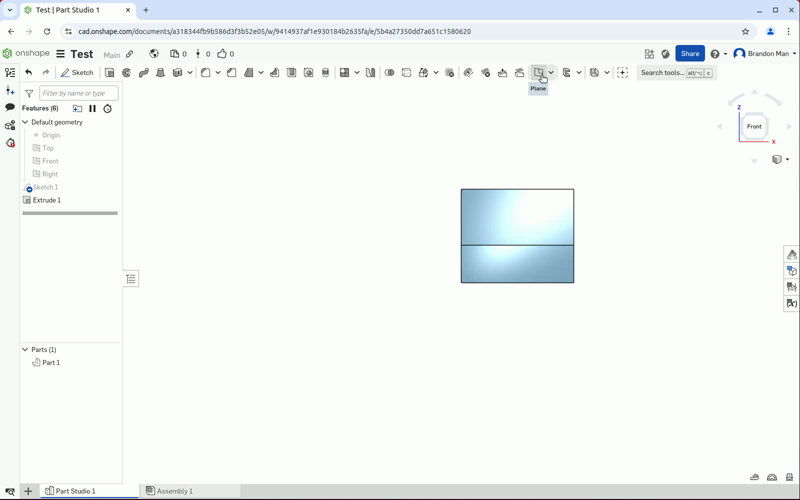
click(541, 75)
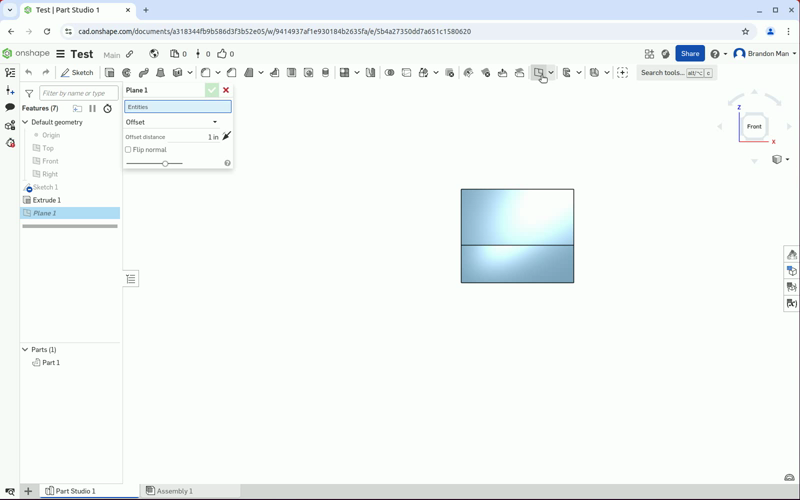
mouse_move(73, 163)
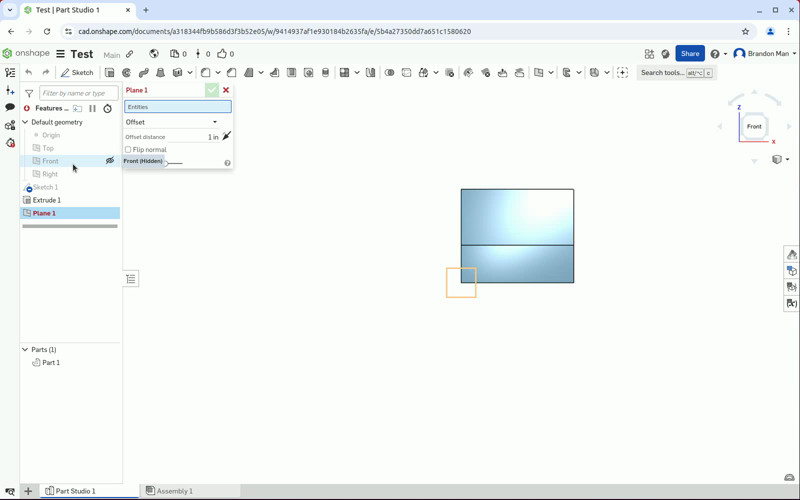
click(73, 163)
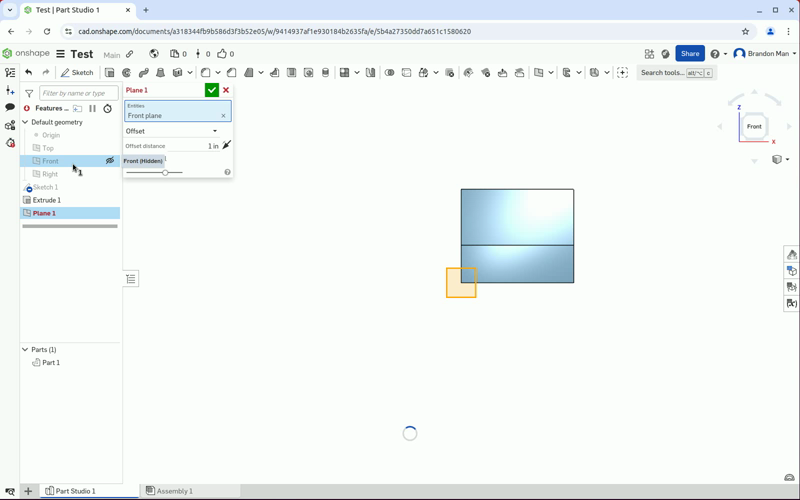
key(tab, 2)
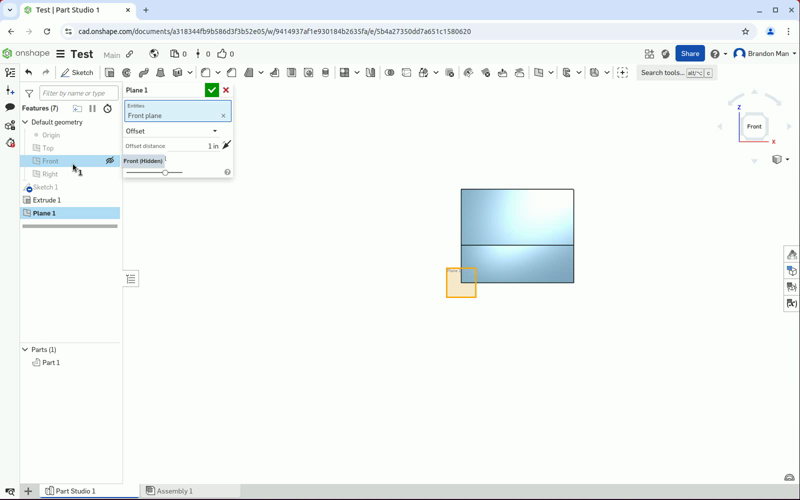
text(7.703)
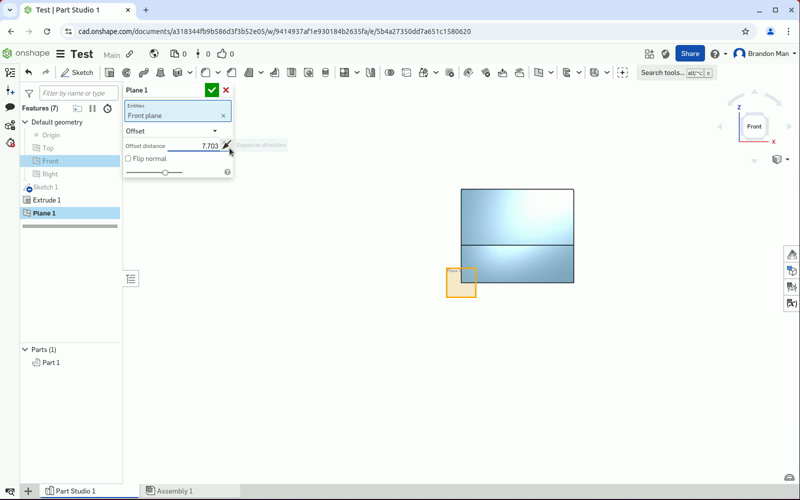
mouse_move(229, 147)
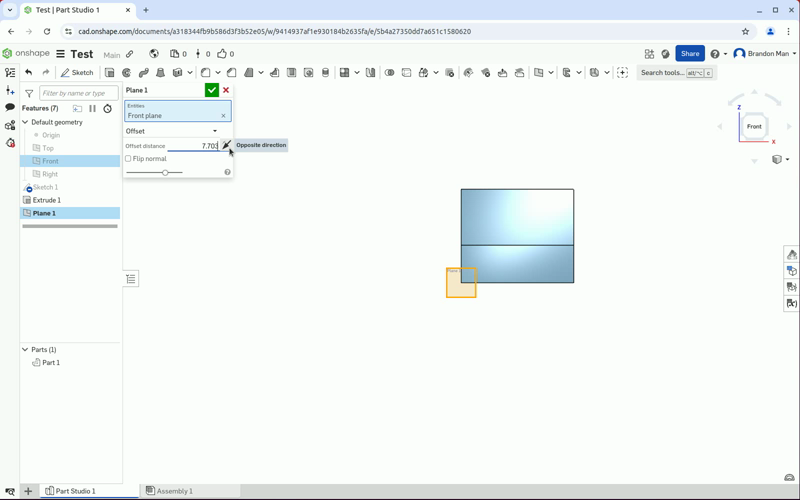
click(229, 147)
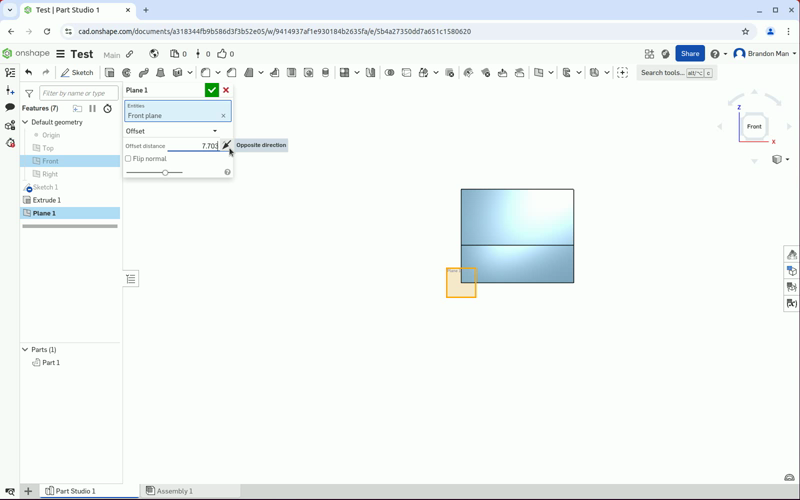
key(enter, 2)
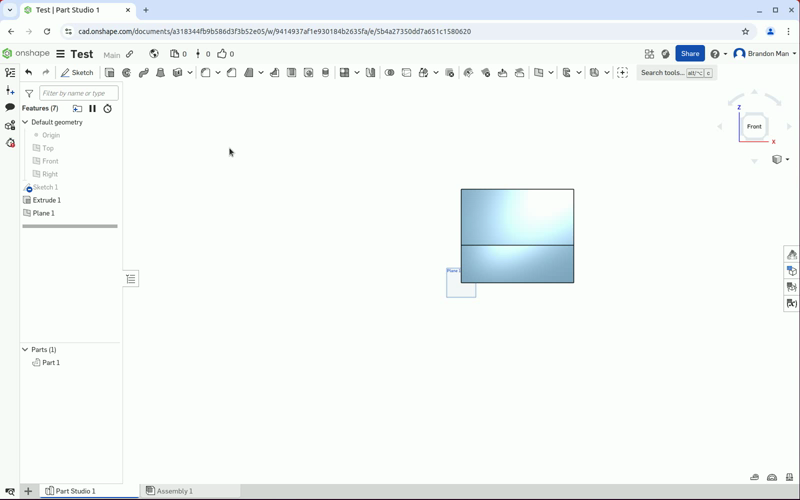
key(shift+s)
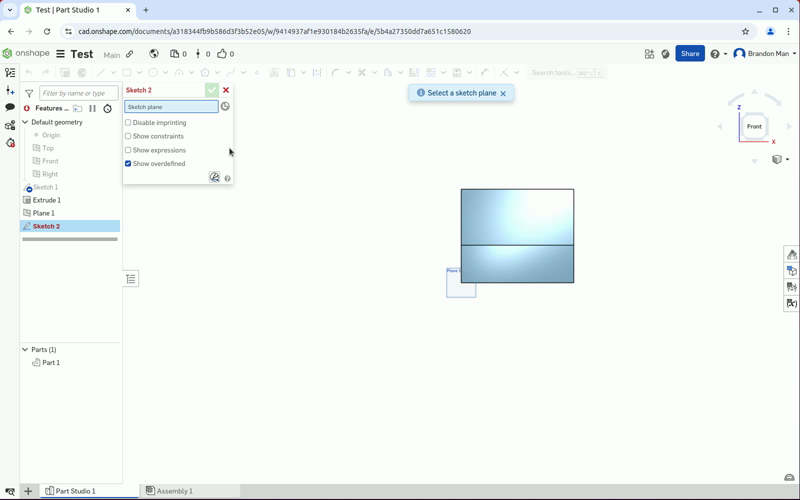
mouse_move(73, 215)
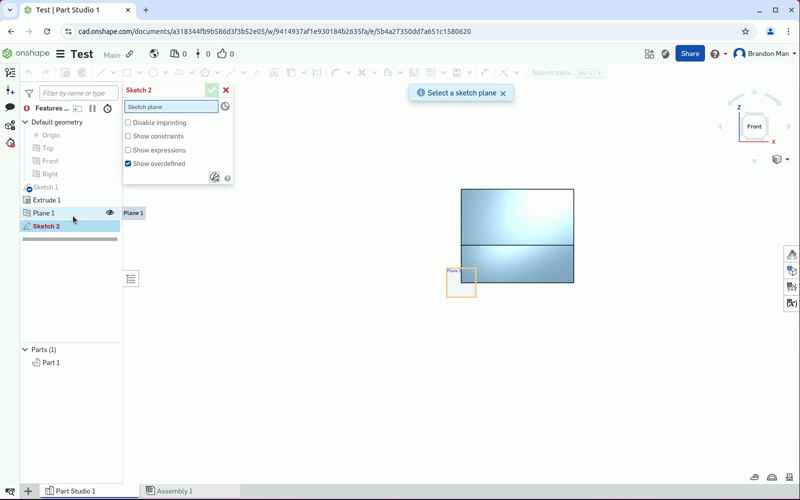
click(73, 215)
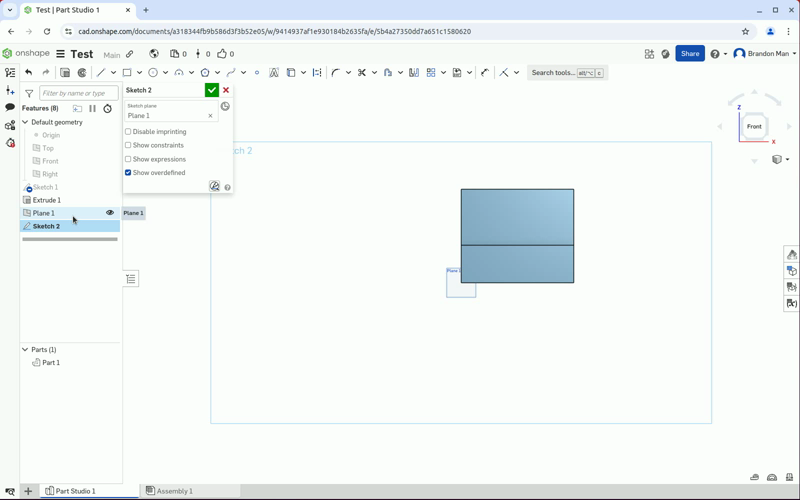
mouse_move(73, 352)
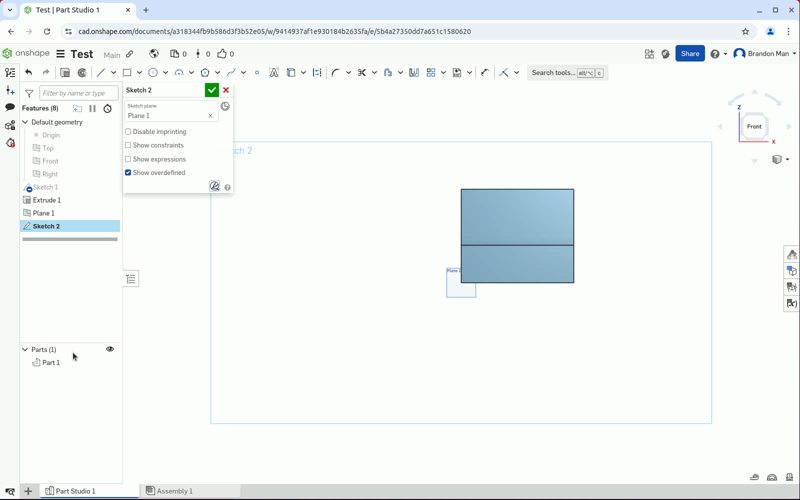
key(y)
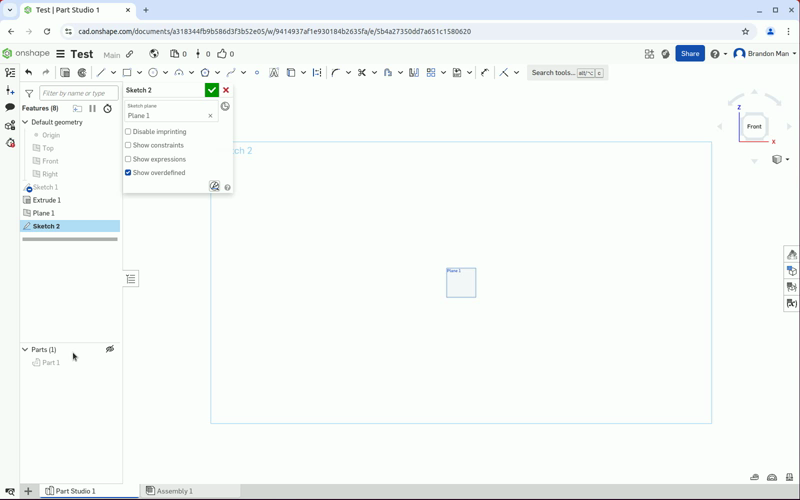
key(l)
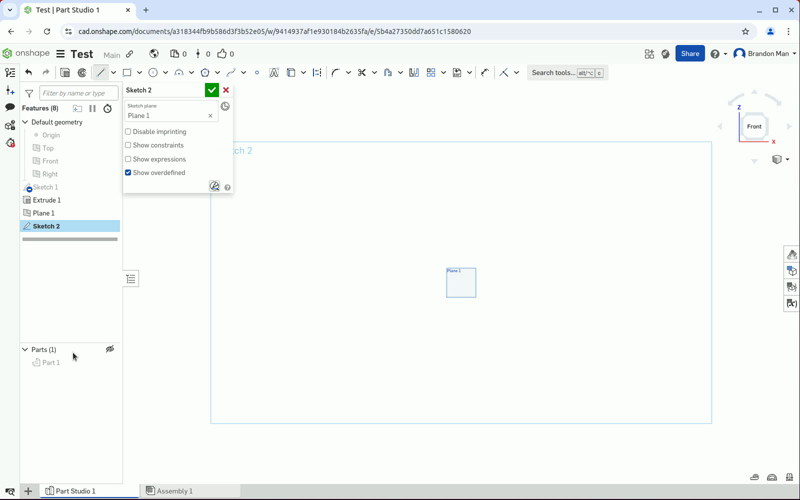
key_down(shift)
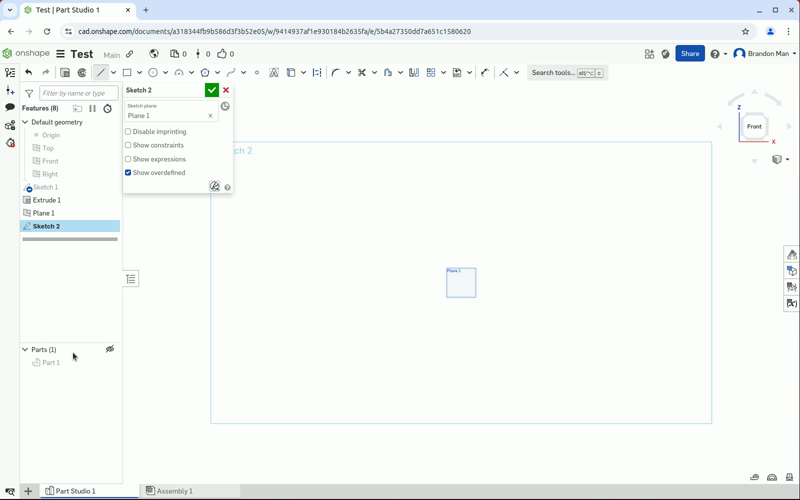
mouse_move(497, 207)
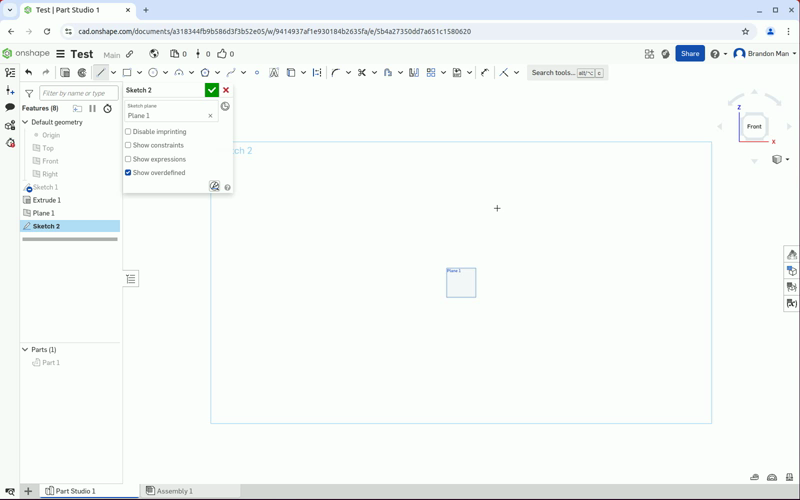
click(497, 207)
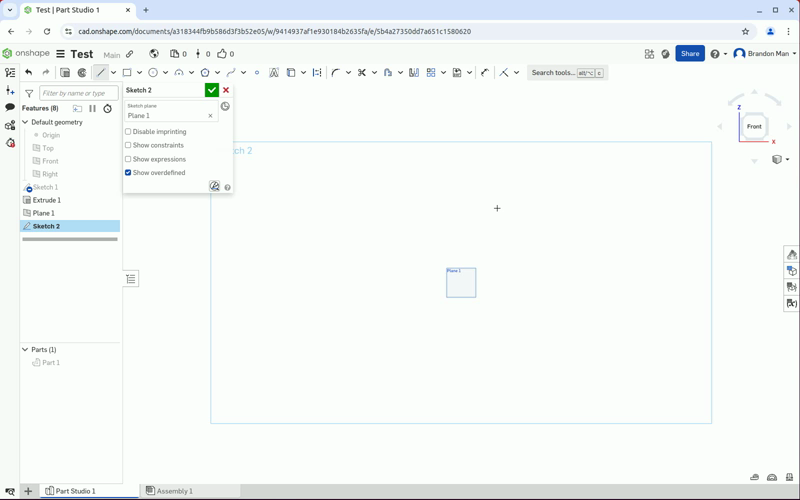
key_up(shift)
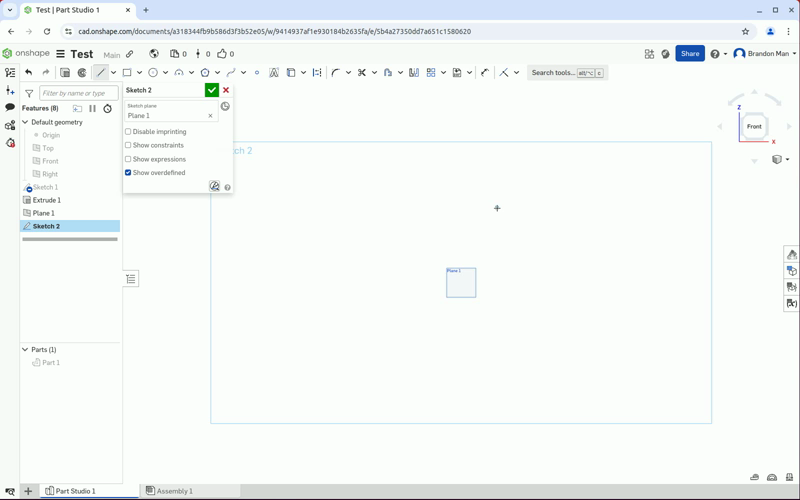
key_down(shift)
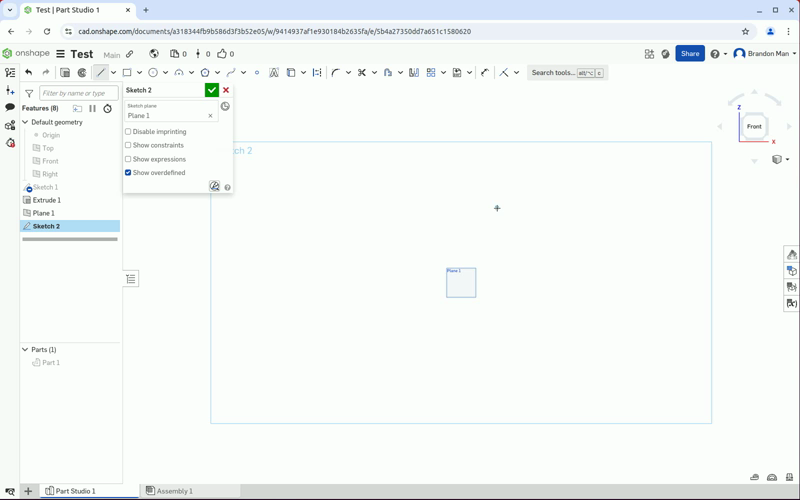
mouse_move(527, 207)
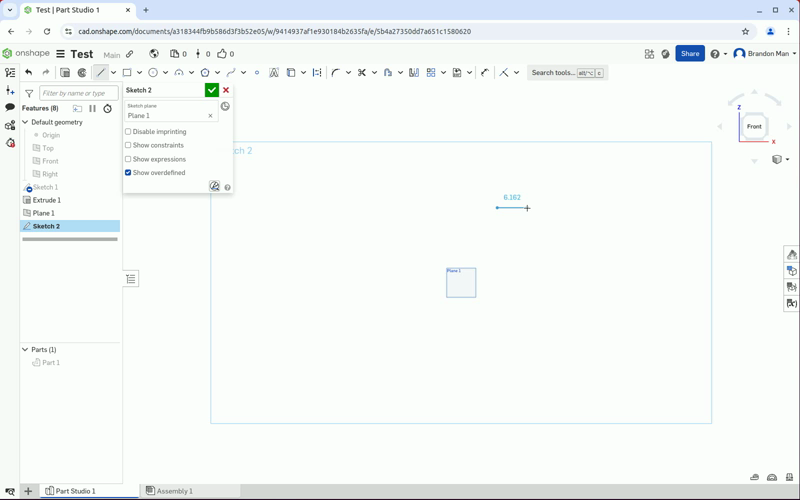
mouse_move(535, 207)
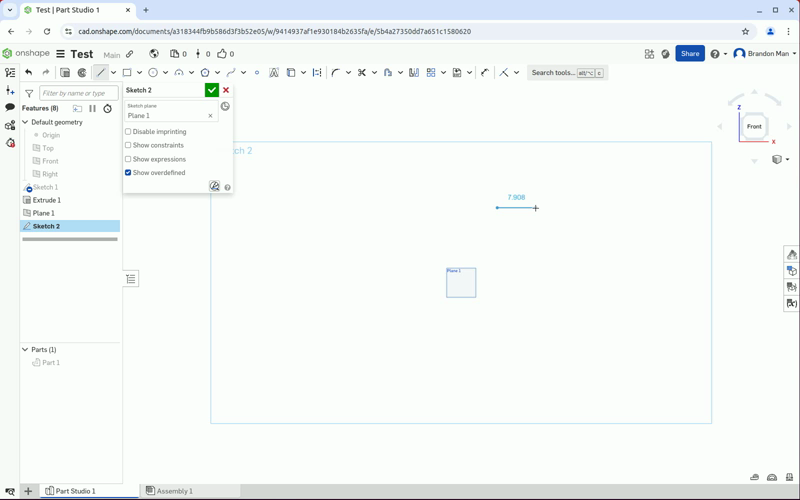
click(535, 207)
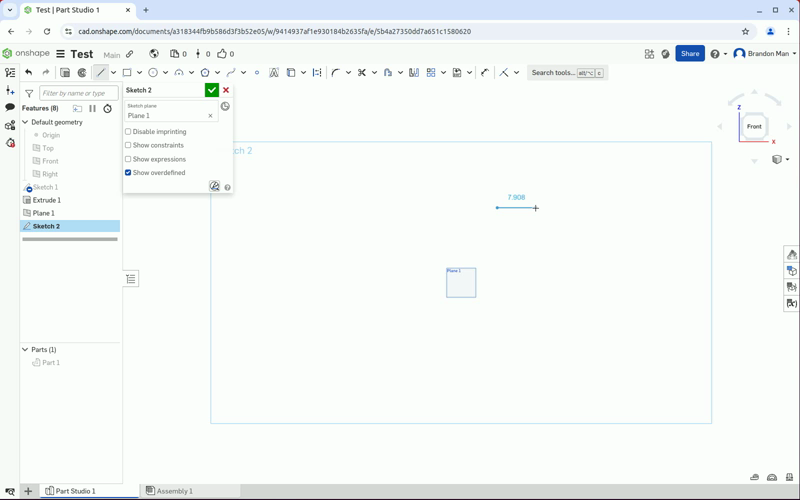
key_up(shift)
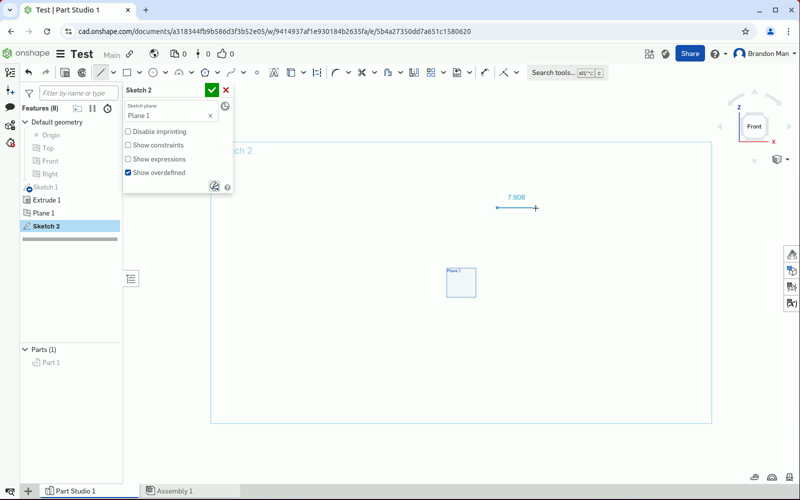
key_down(shift)
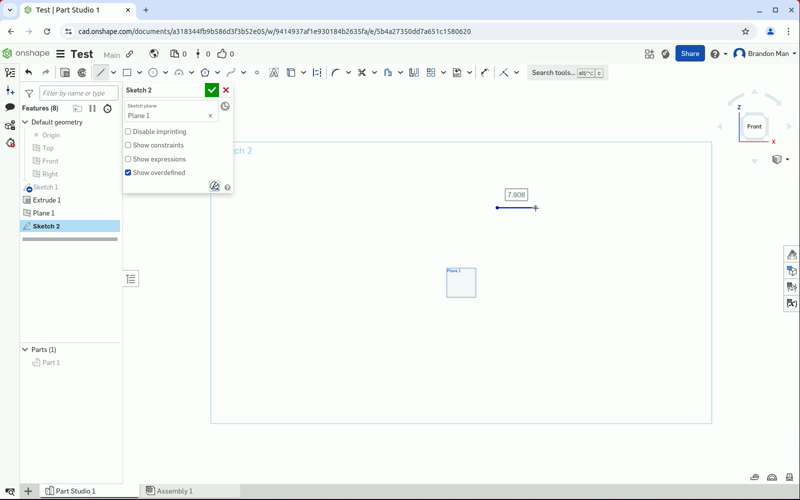
mouse_move(565, 207)
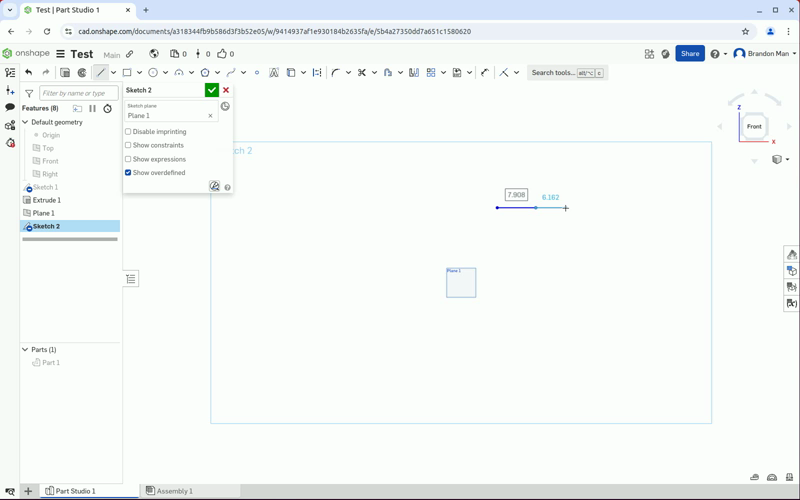
mouse_move(535, 188)
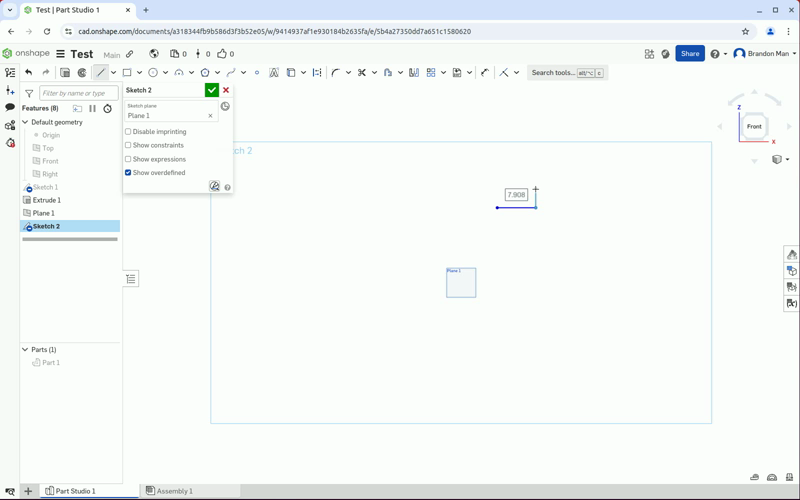
click(535, 188)
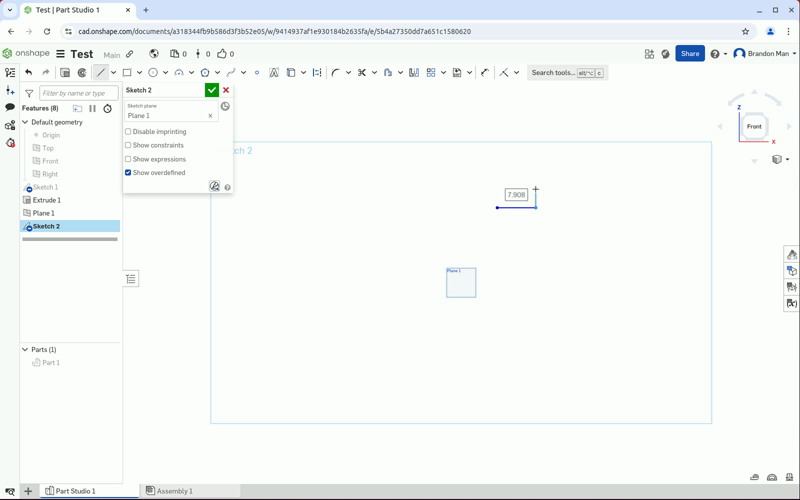
key_up(shift)
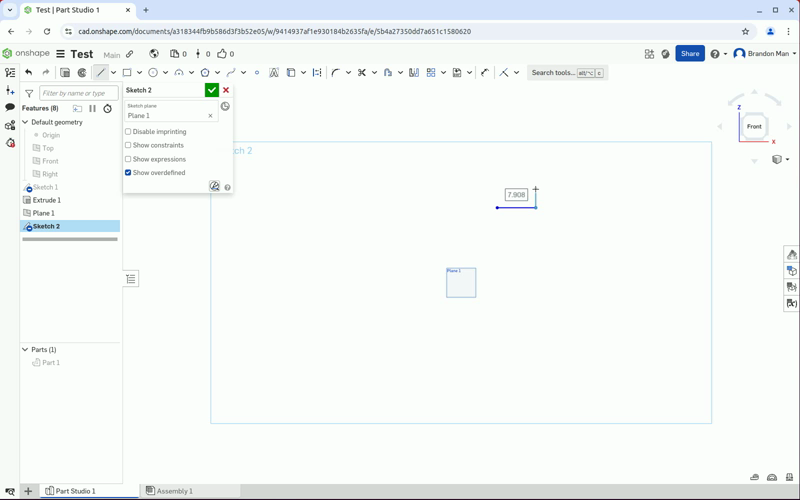
key_down(shift)
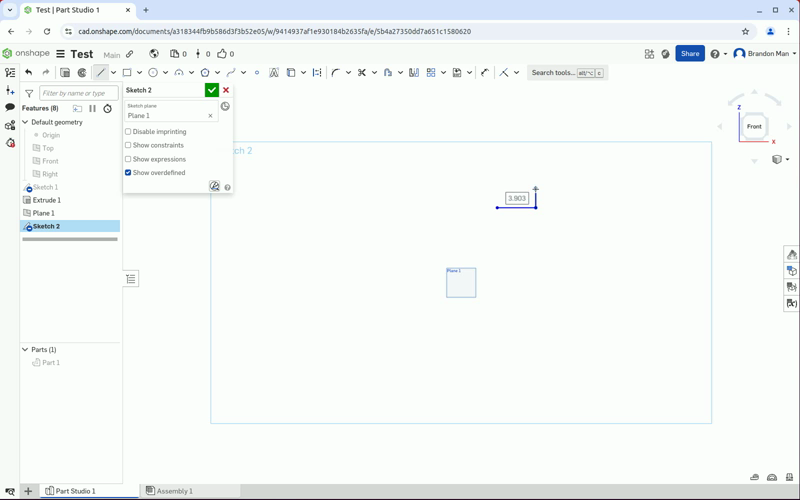
mouse_move(565, 188)
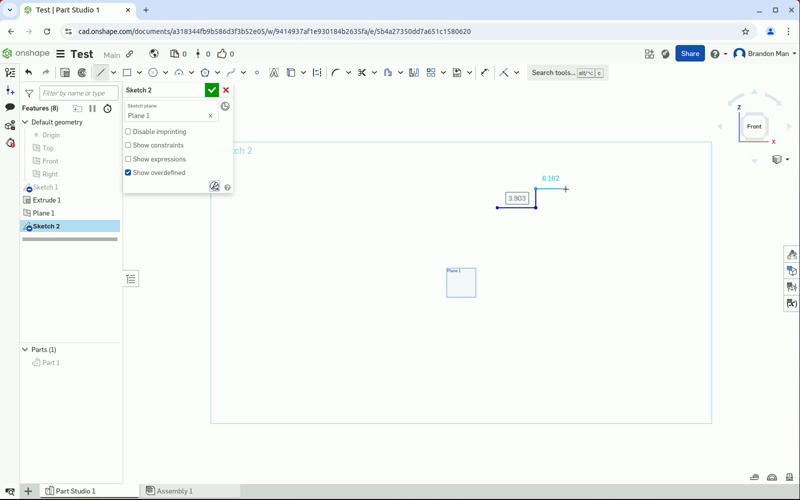
mouse_move(497, 188)
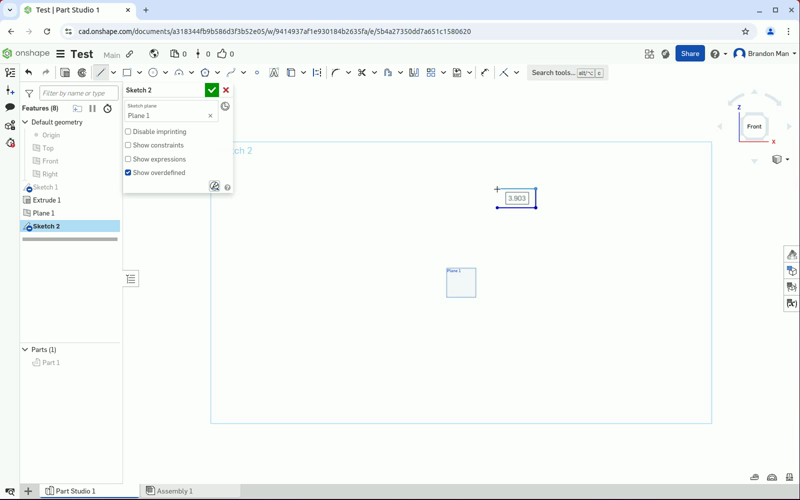
click(497, 188)
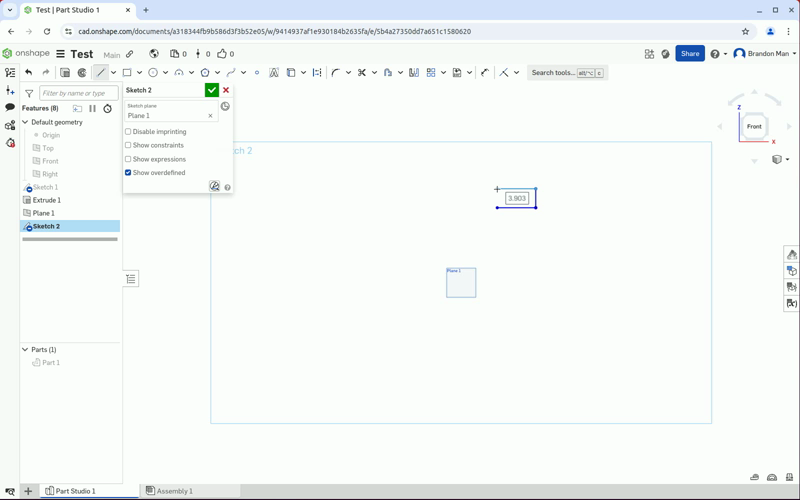
key_up(shift)
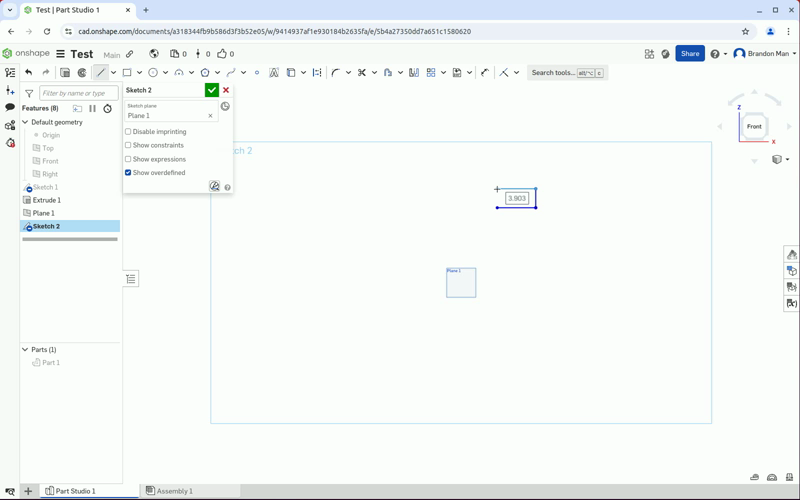
mouse_move(527, 188)
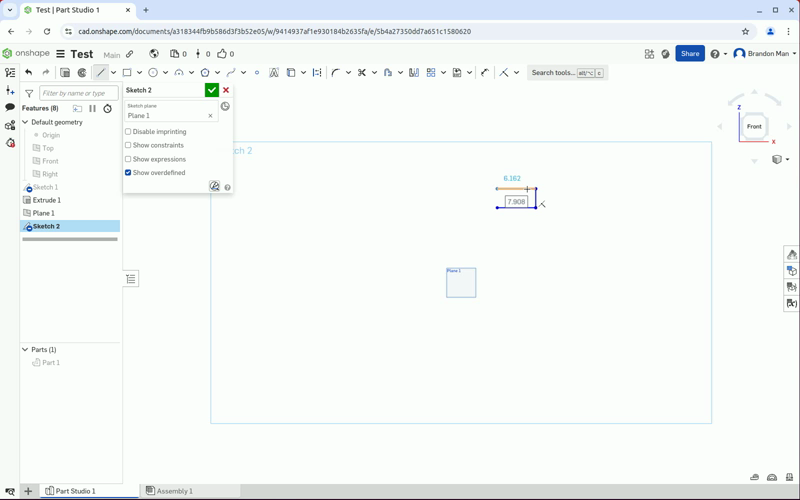
key_down(shift)
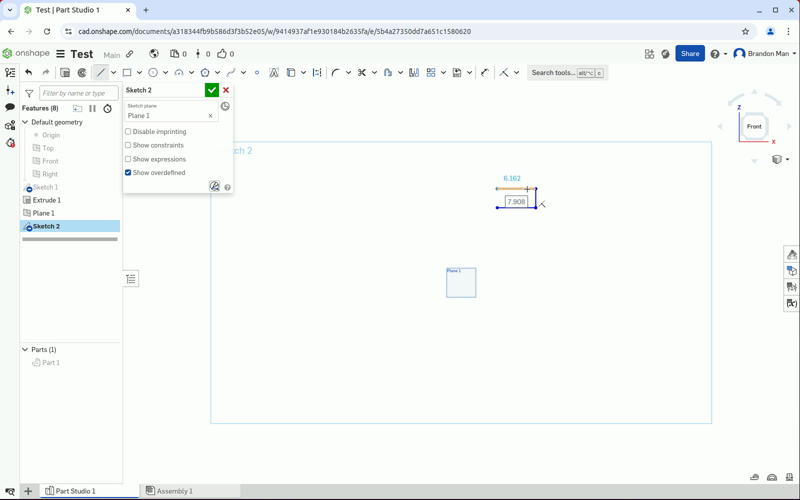
mouse_move(497, 207)
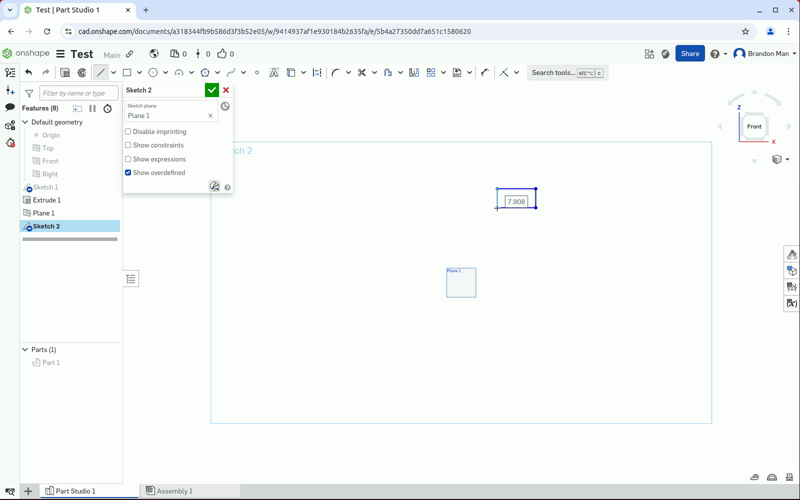
key_up(shift)
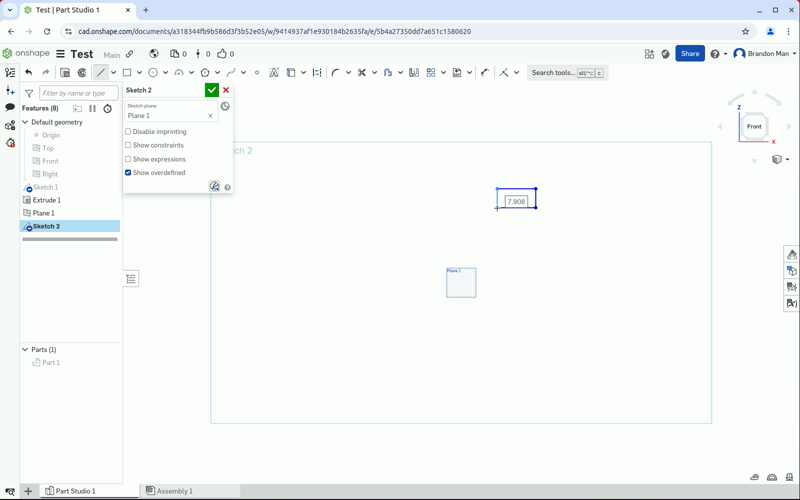
click(497, 207)
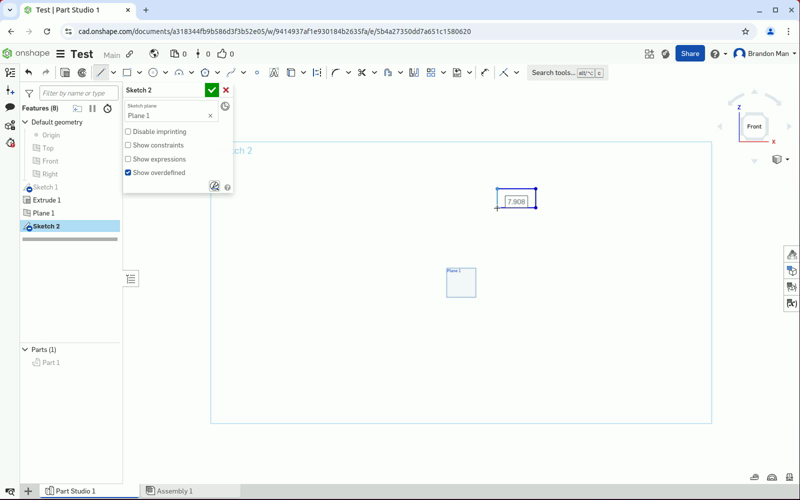
key(esc)
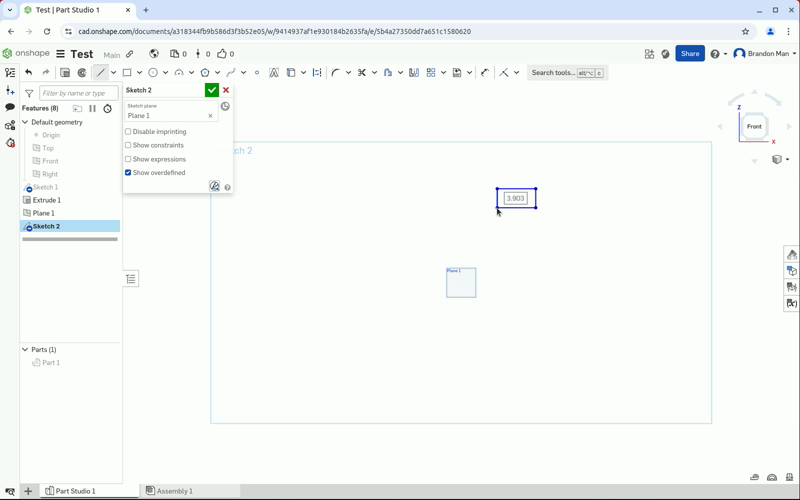
mouse_move(504, 205)
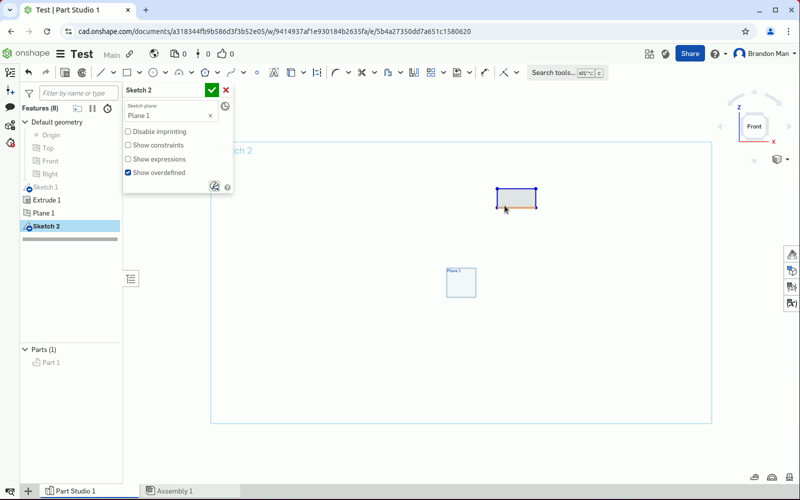
scroll(6)
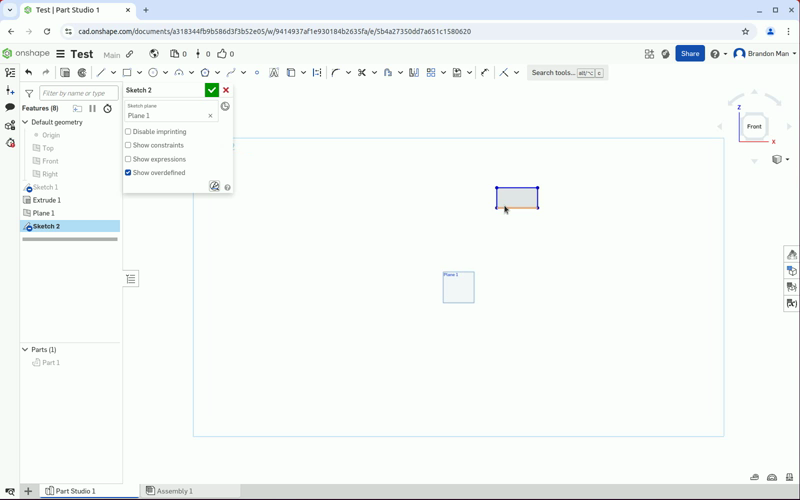
scroll(6)
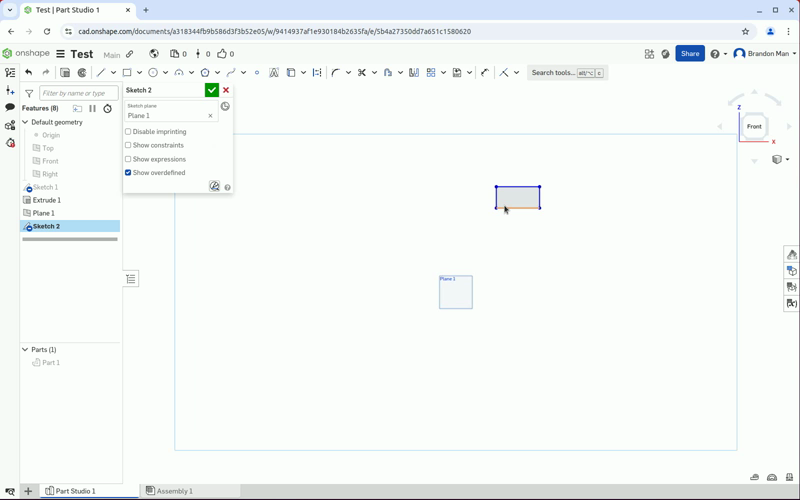
scroll(6)
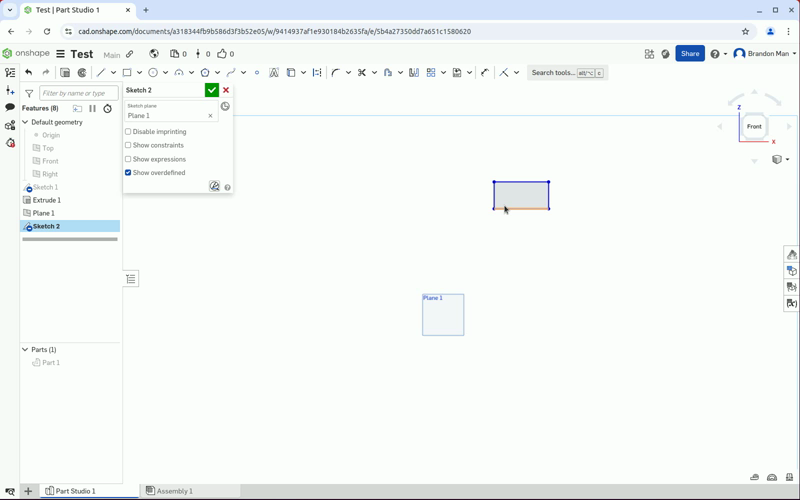
scroll(6)
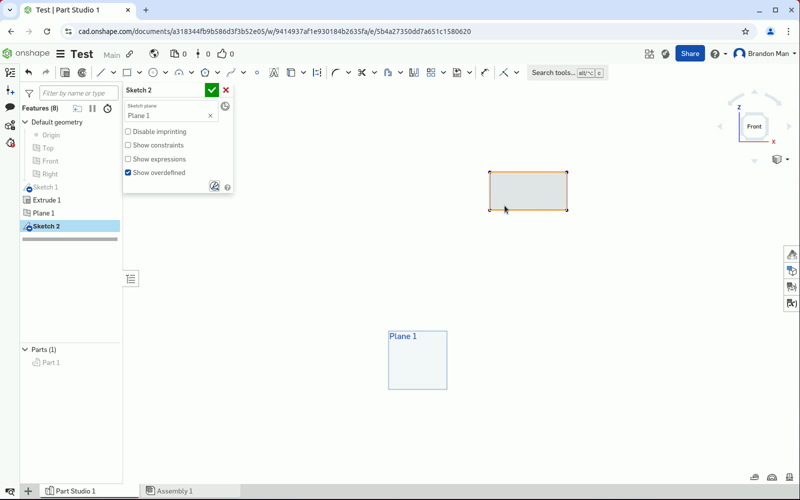
scroll(6)
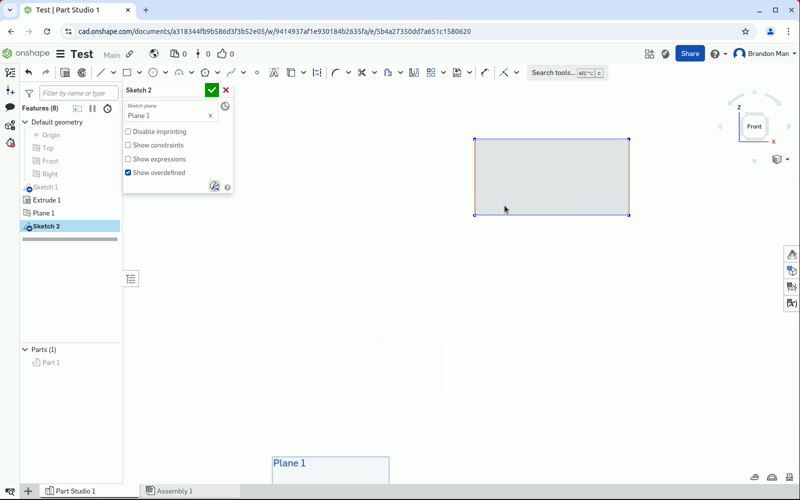
scroll(6)
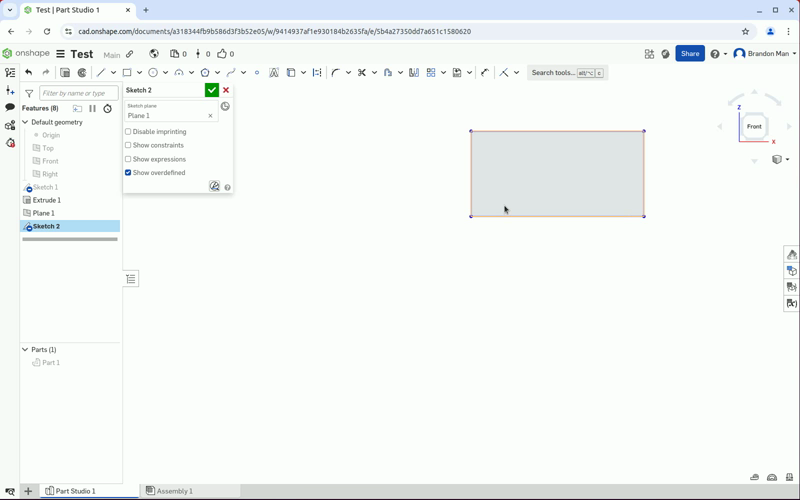
scroll(6)
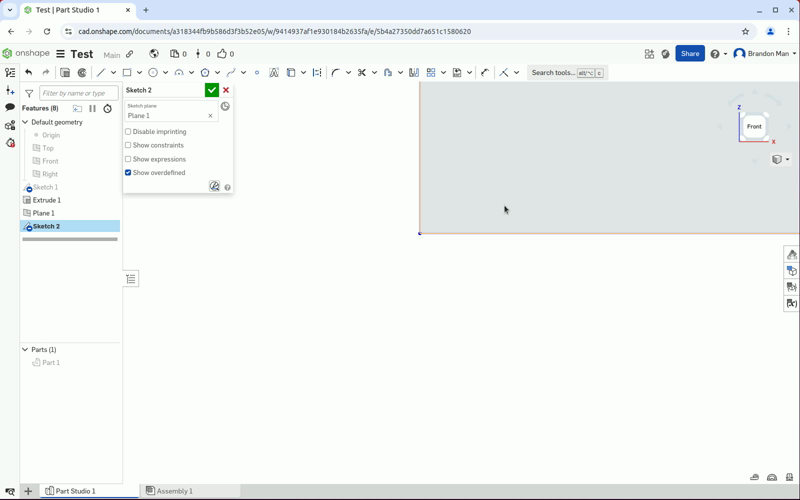
click(504, 205)
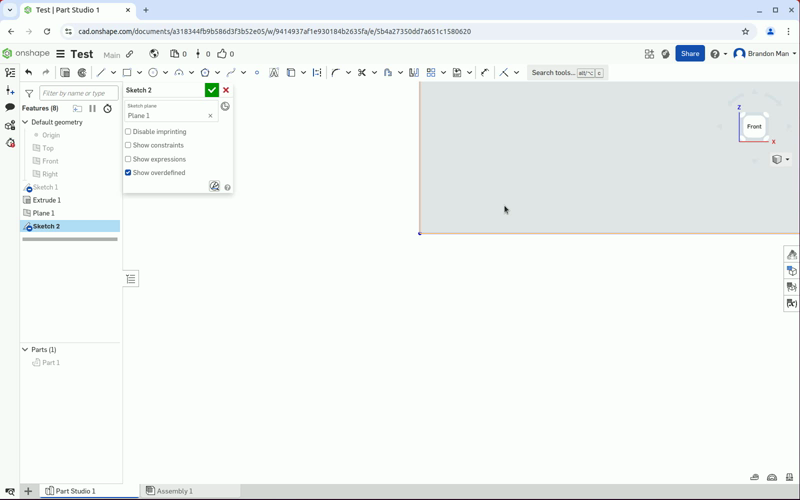
scroll(-6)
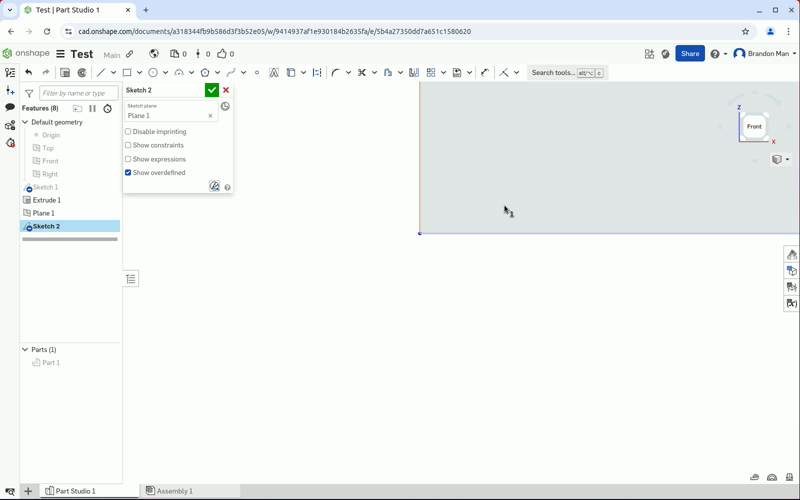
scroll(-6)
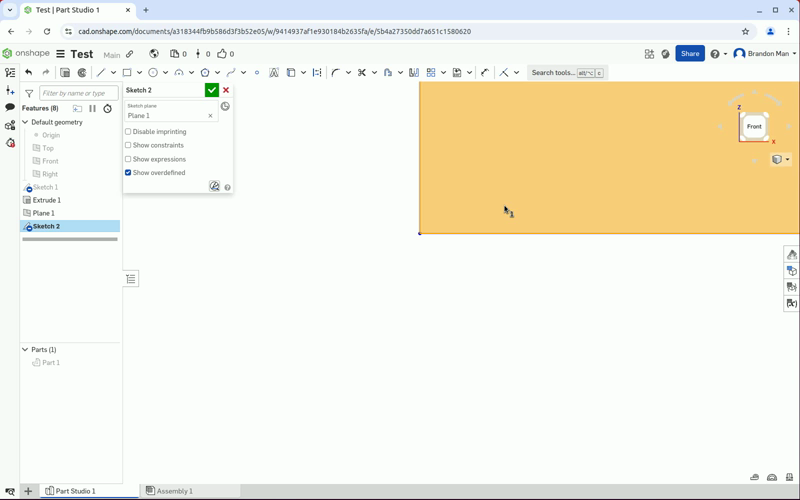
scroll(-6)
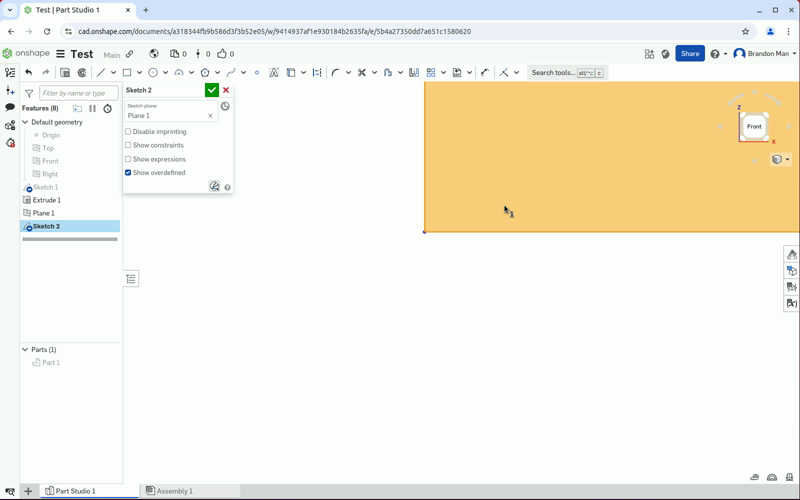
scroll(-6)
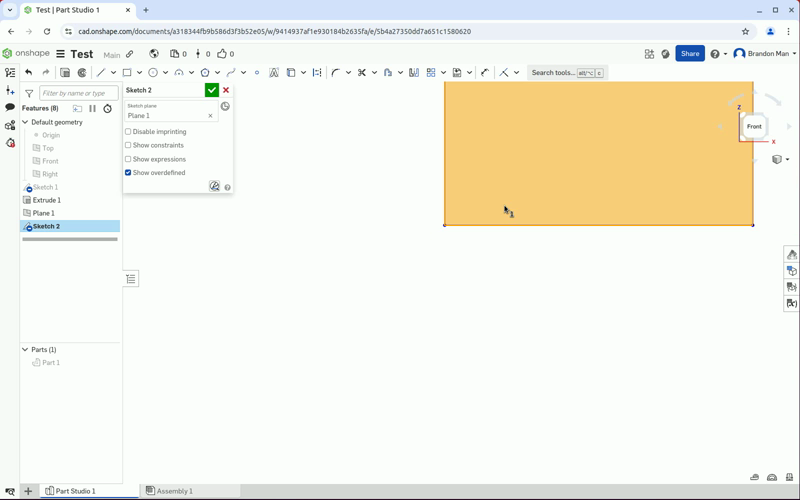
scroll(-6)
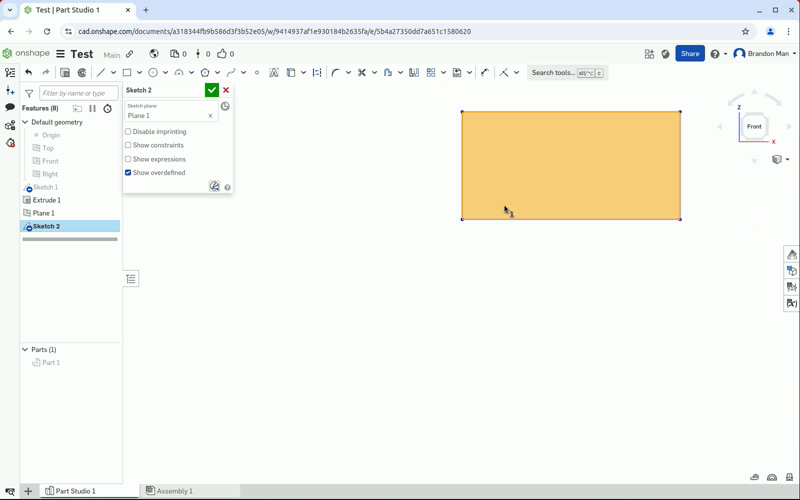
scroll(-6)
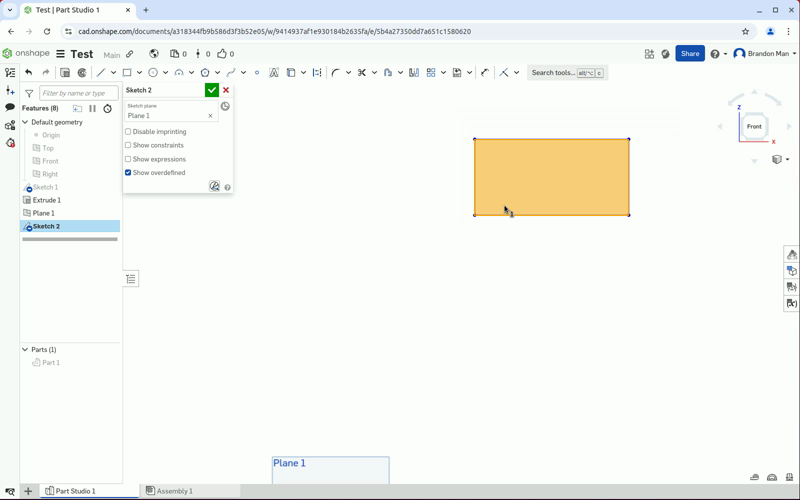
scroll(-6)
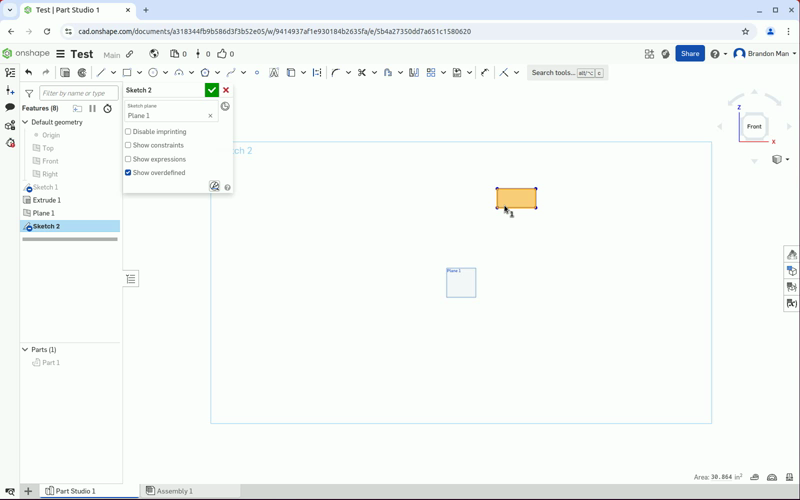
mouse_move(73, 352)
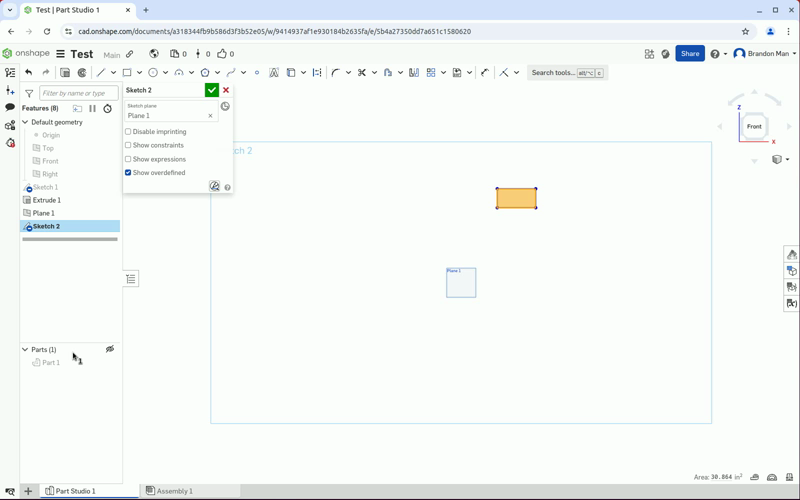
key(shift+y)
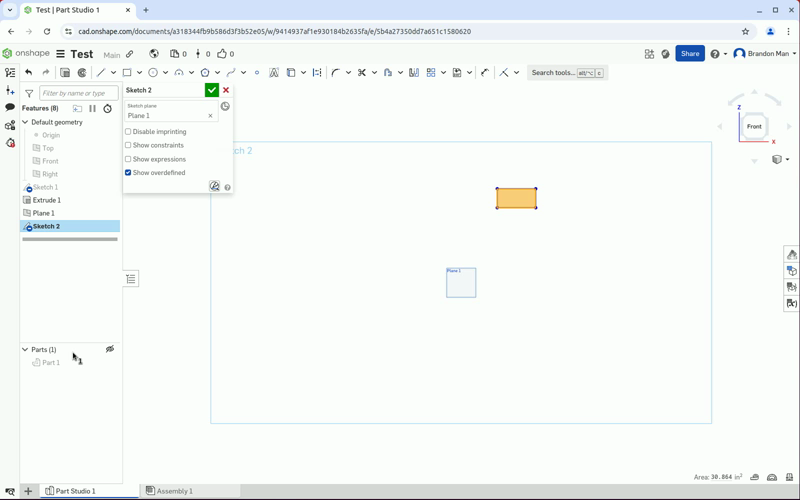
key(shift+e)
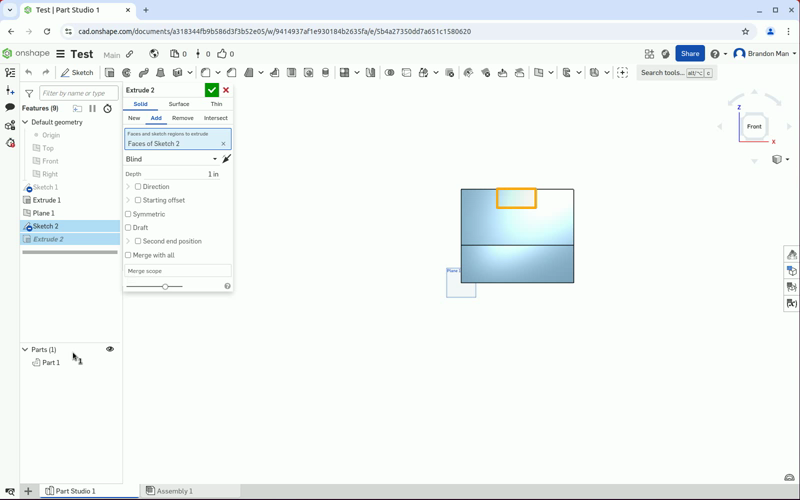
mouse_move(143, 106)
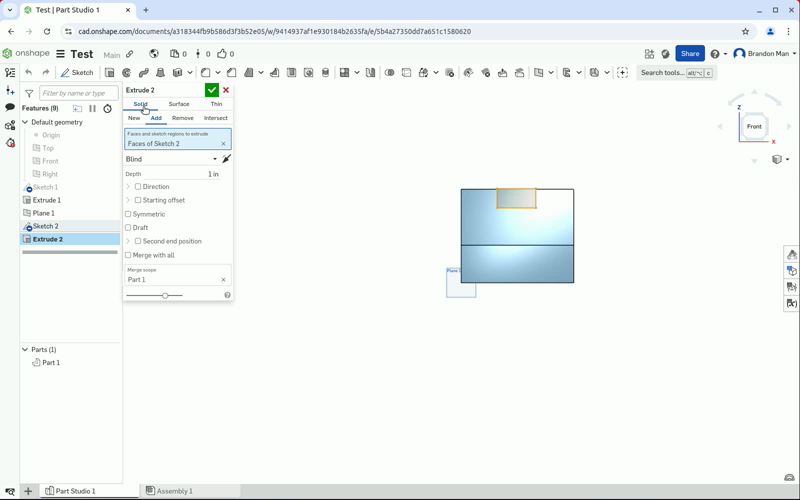
click(143, 106)
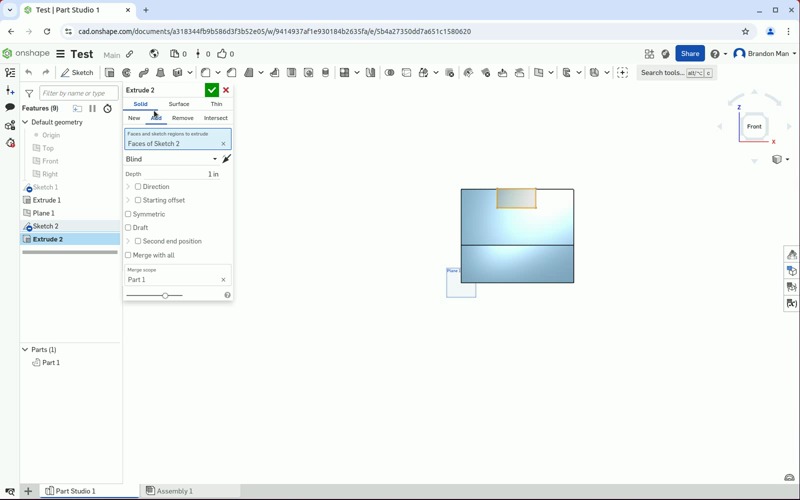
mouse_move(186, 120)
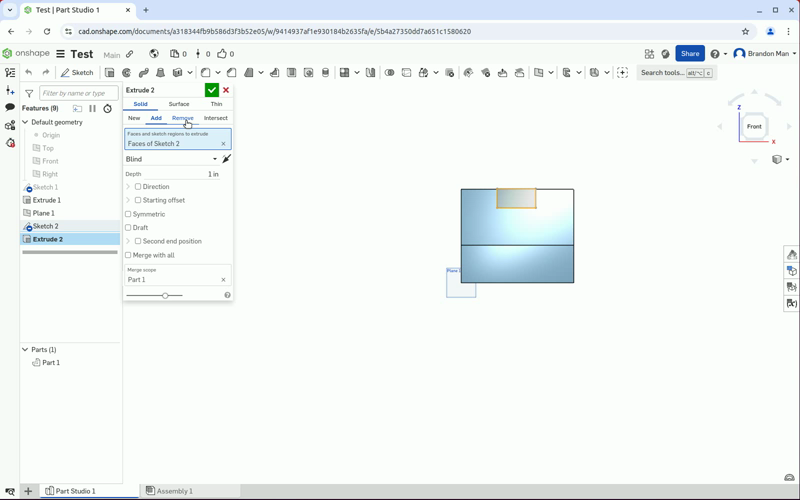
click(186, 120)
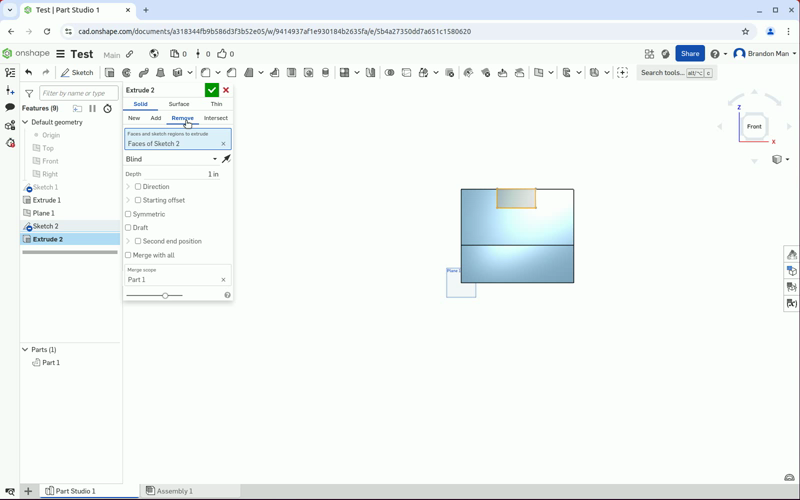
key(tab, 4)
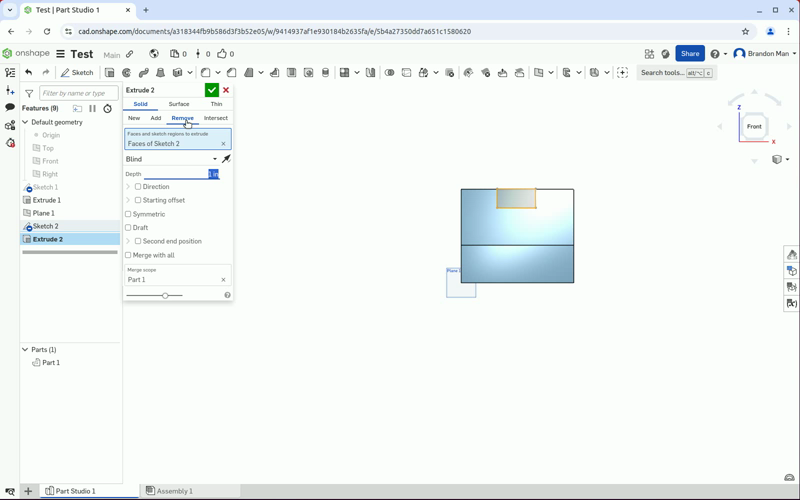
text(7.703)
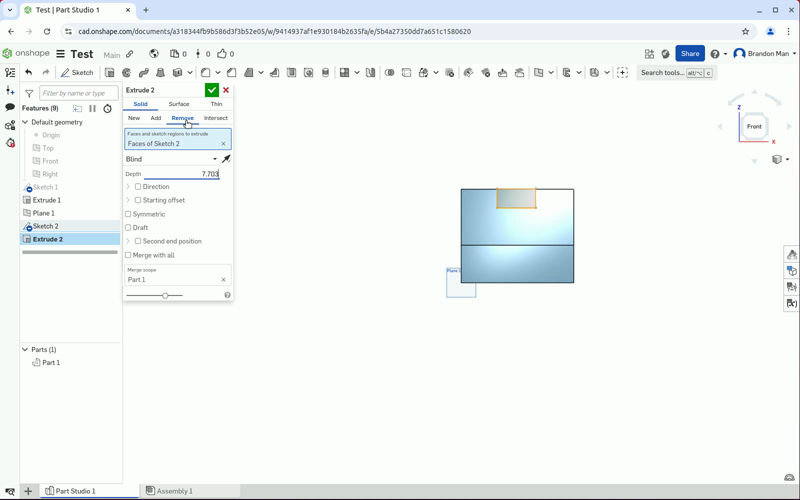
key(tab, 6)
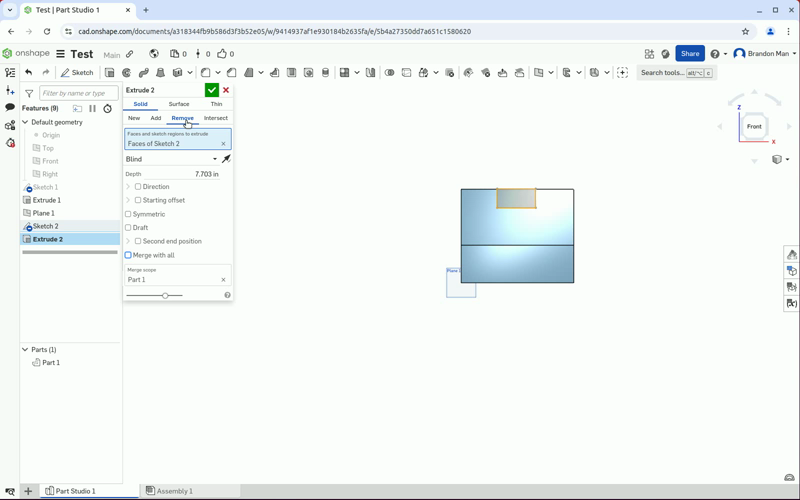
key(space)
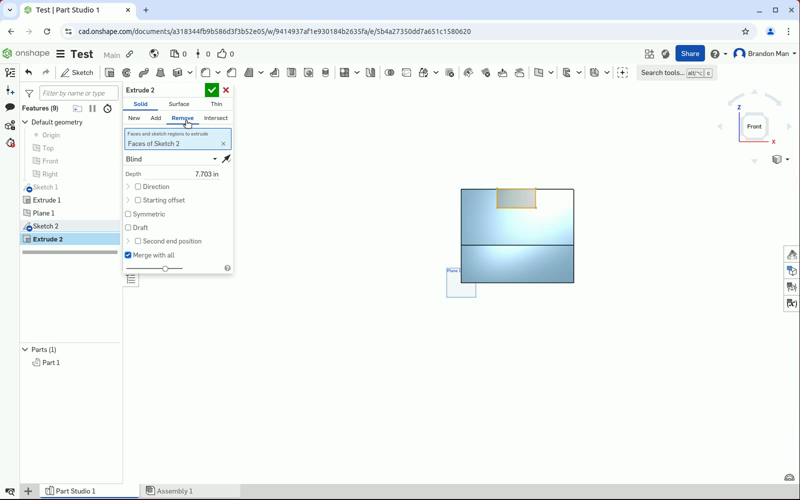
key(enter)
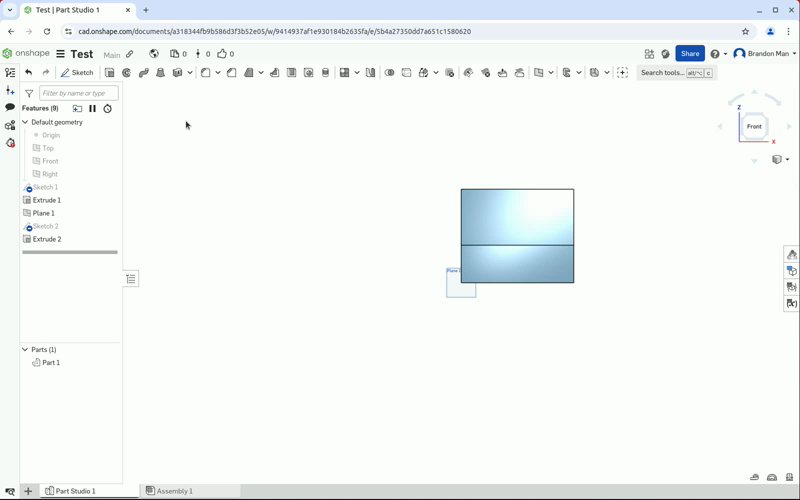
key(shift+h)
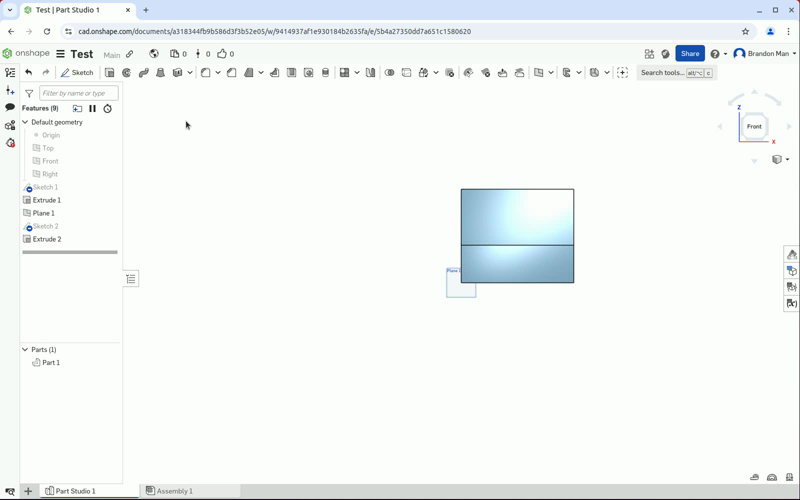
key(shift+h)
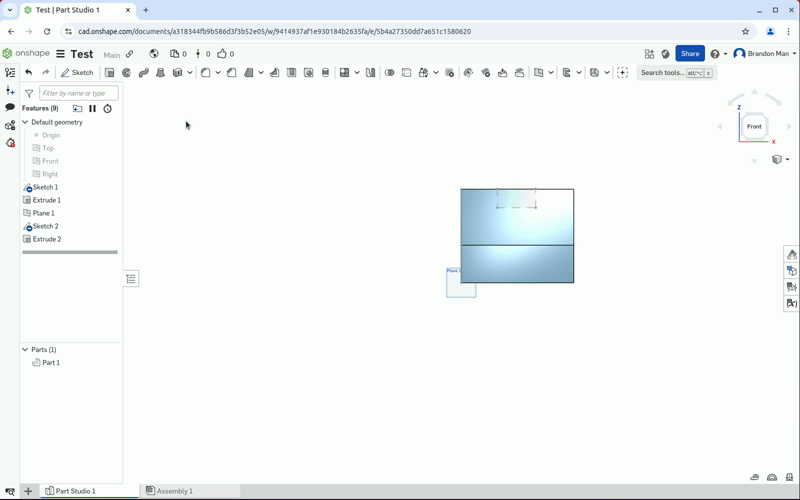
key(shift+7)
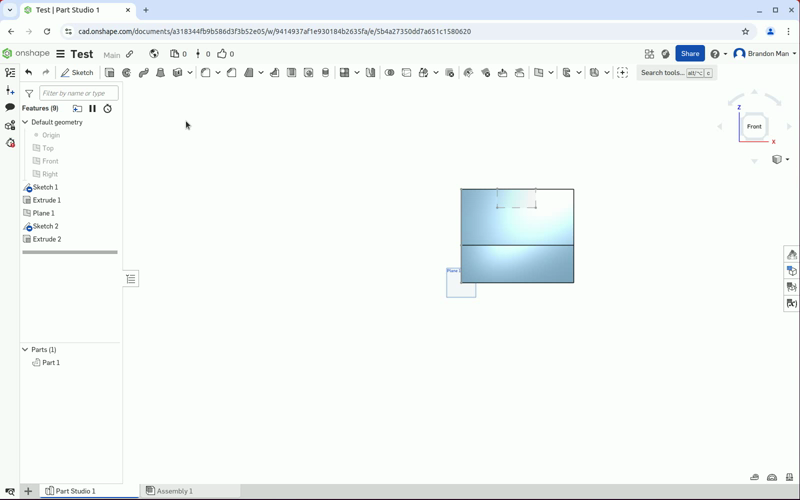
key(left, 2)
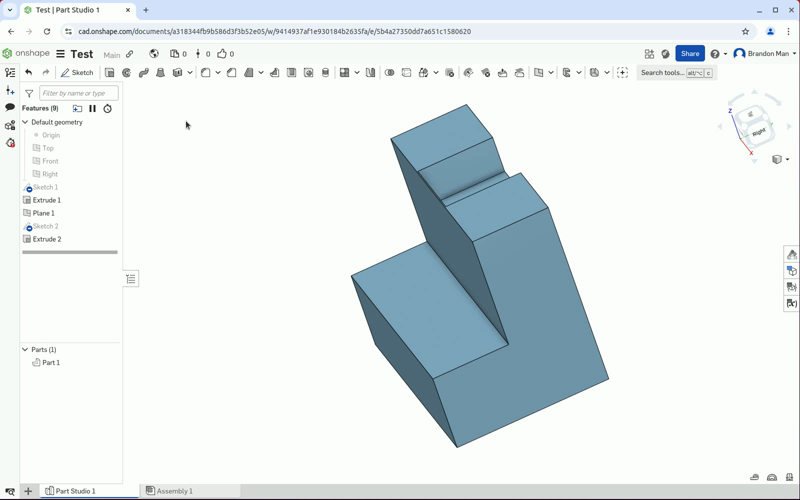
key(down, 2)
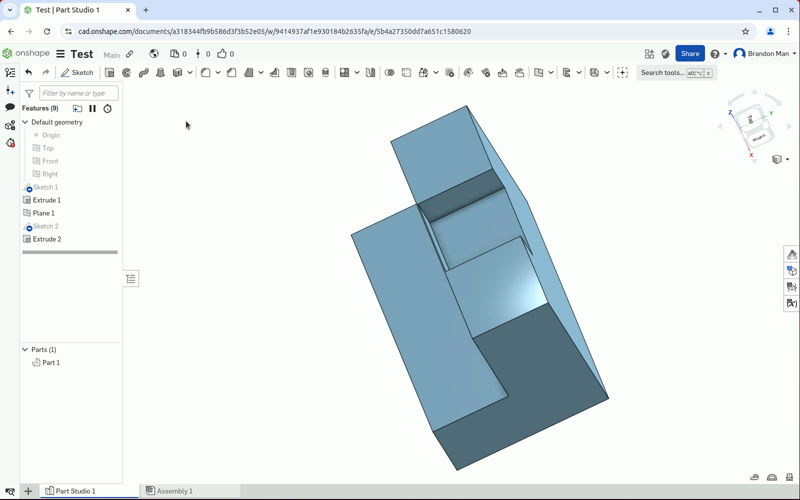
key(up, 2)
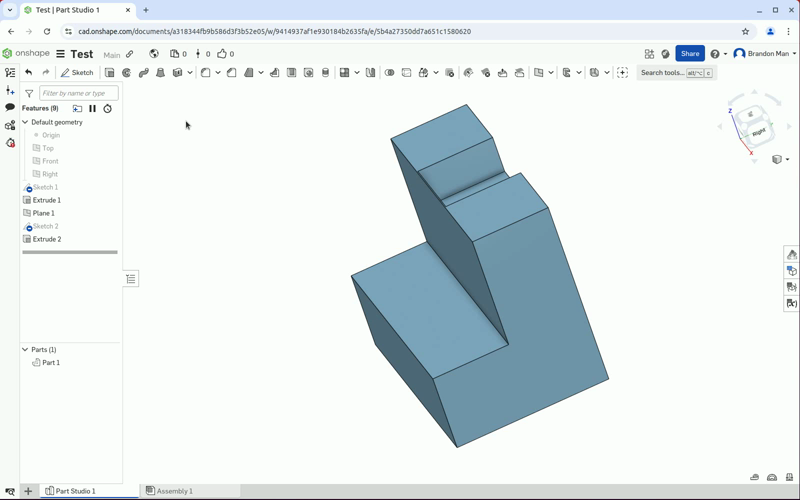
key(right, 2)
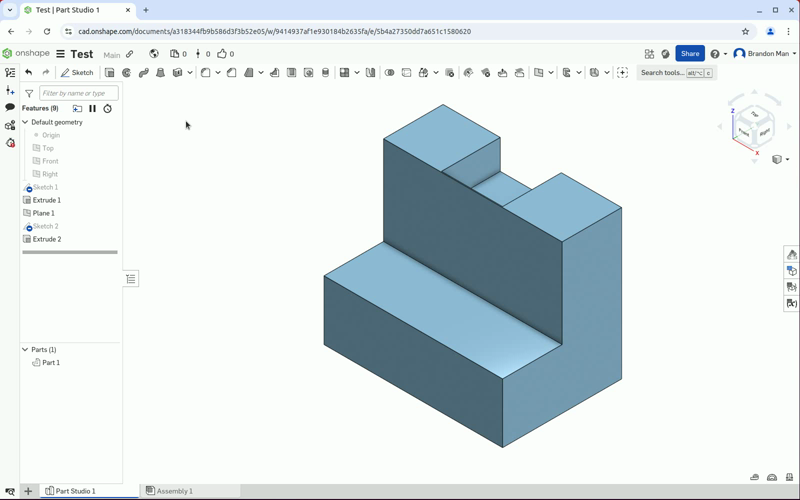
mouse_move(73, 189)
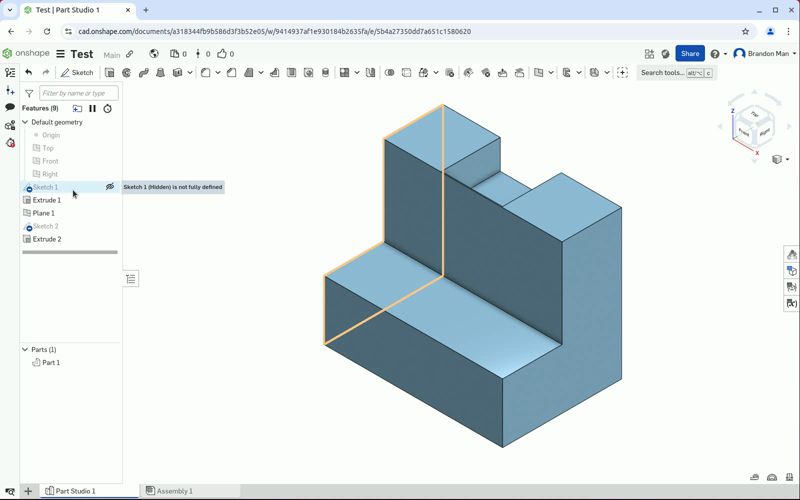
click(73, 189)